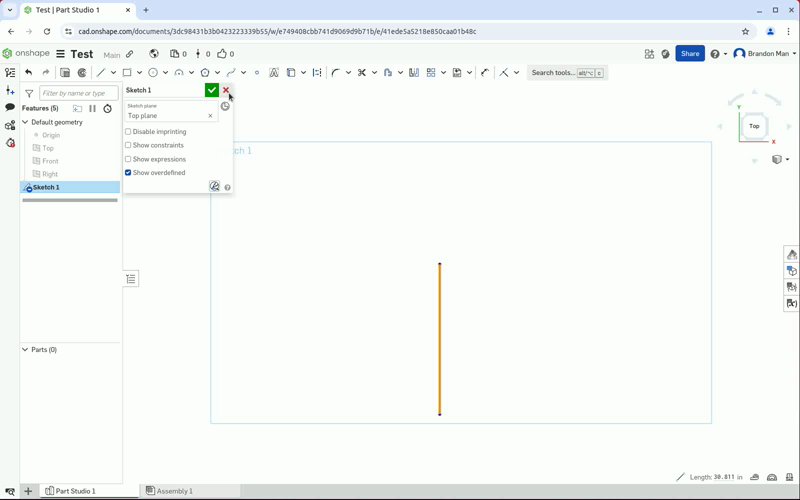
key(shift+h)
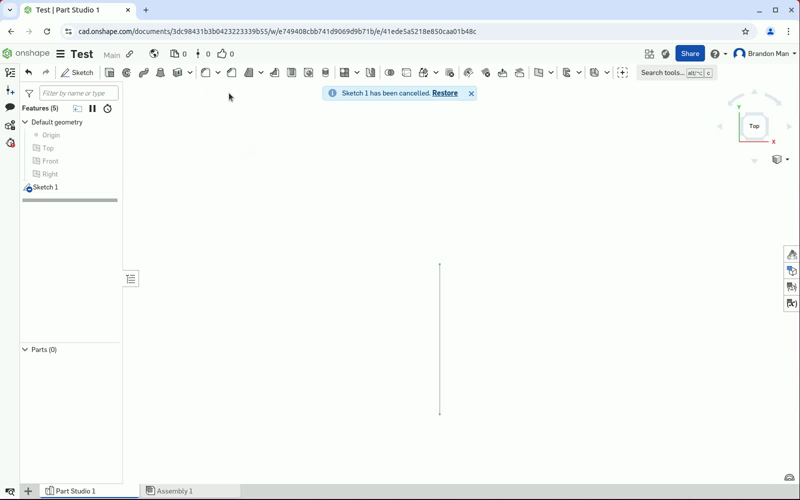
key(shift+s)
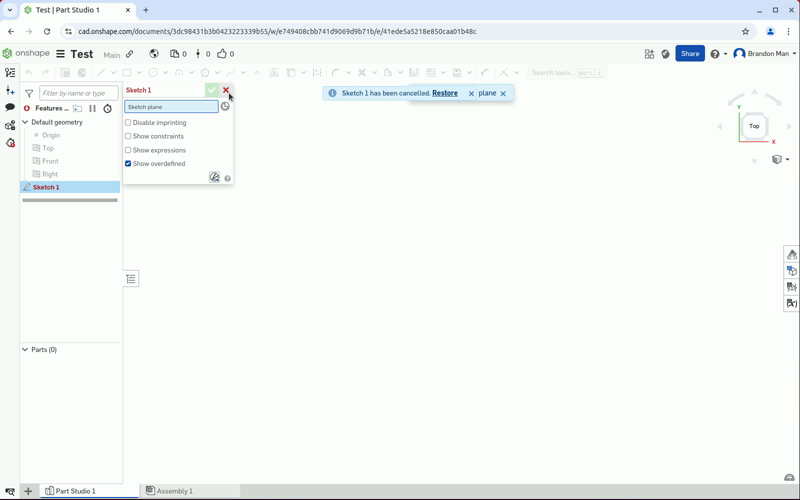
mouse_move(73, 150)
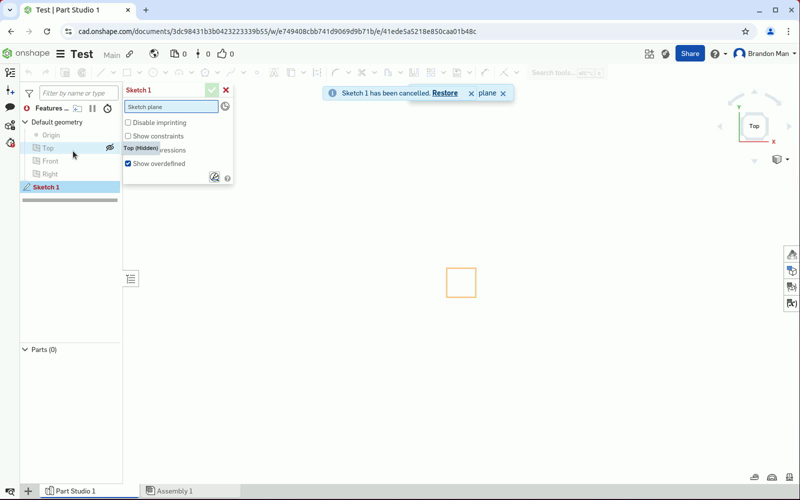
click(73, 150)
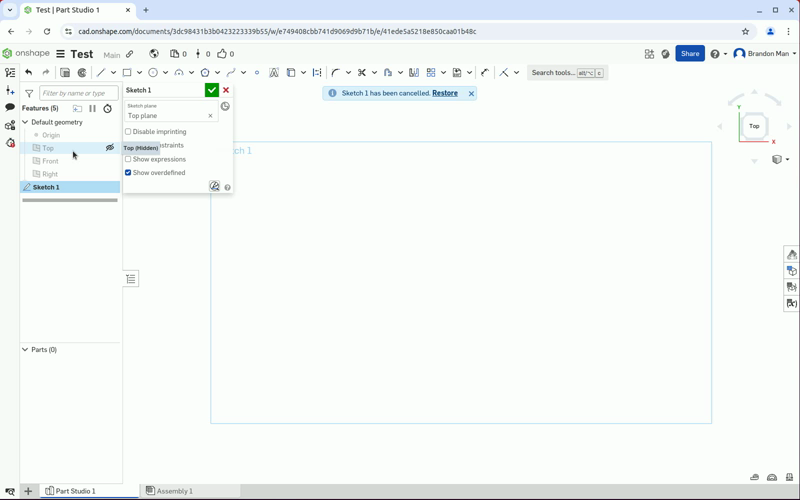
mouse_move(73, 352)
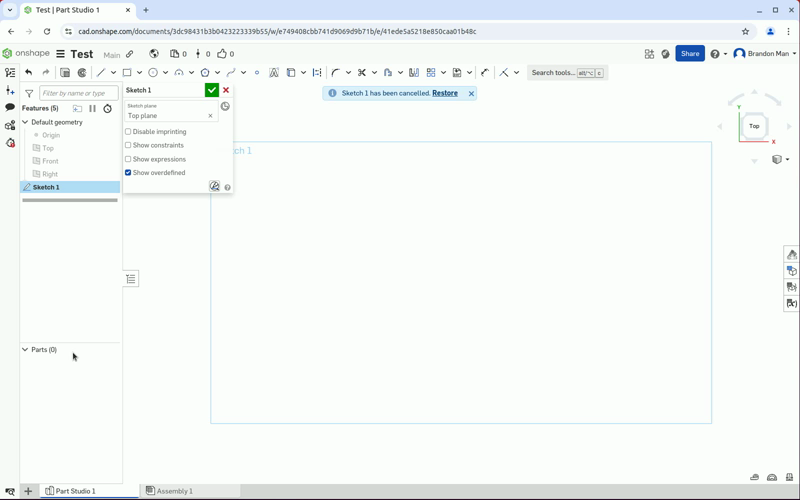
key(y)
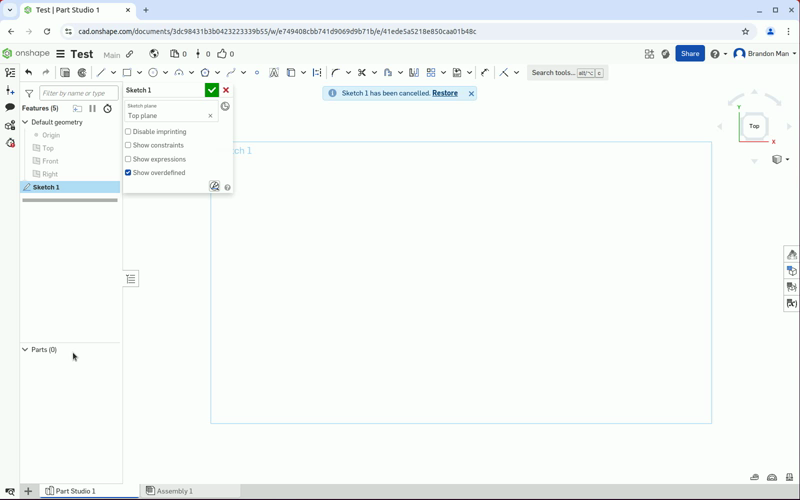
key(l)
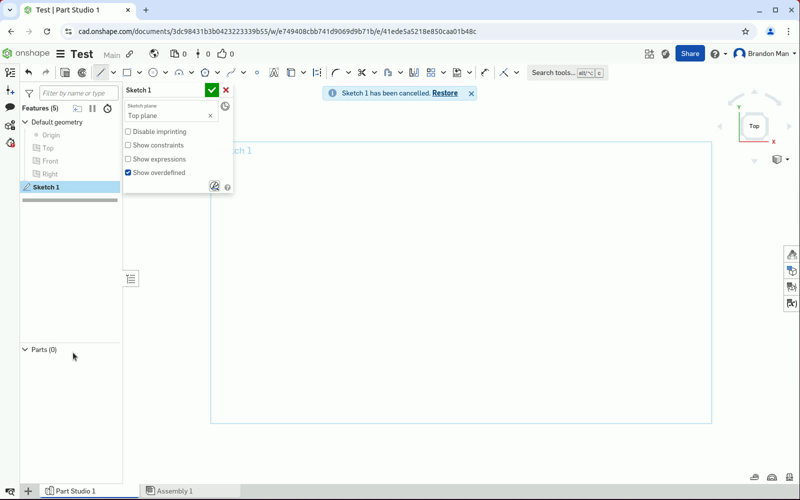
key_down(shift)
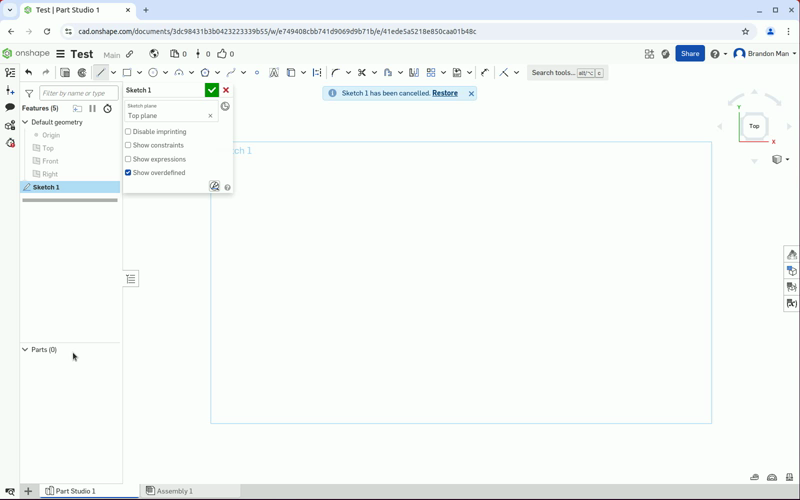
mouse_move(348, 230)
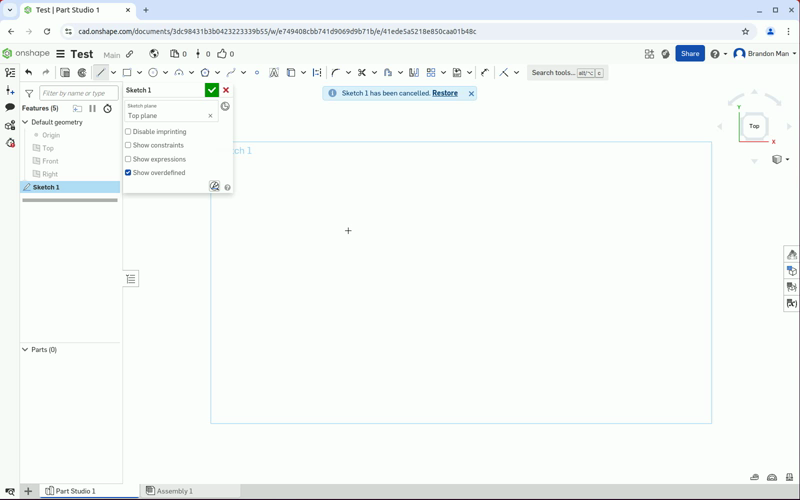
click(348, 230)
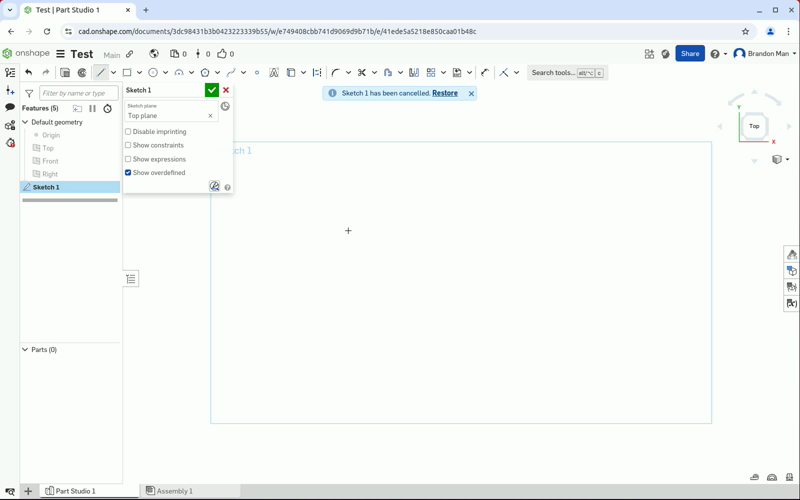
key_up(shift)
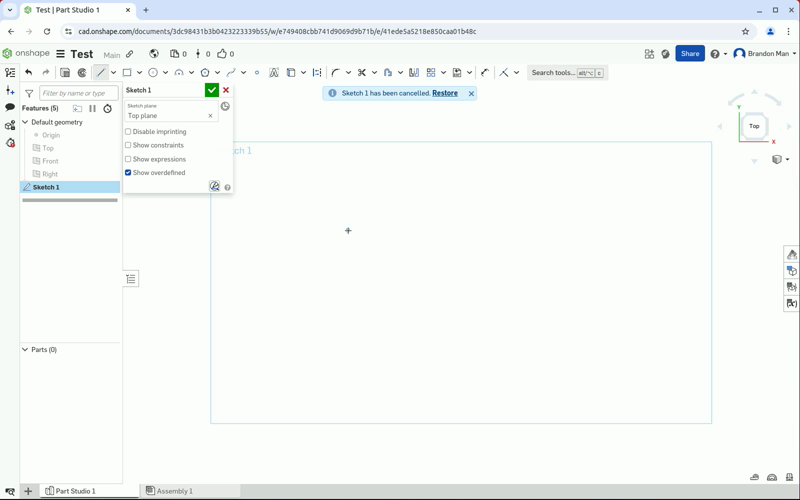
key_down(shift)
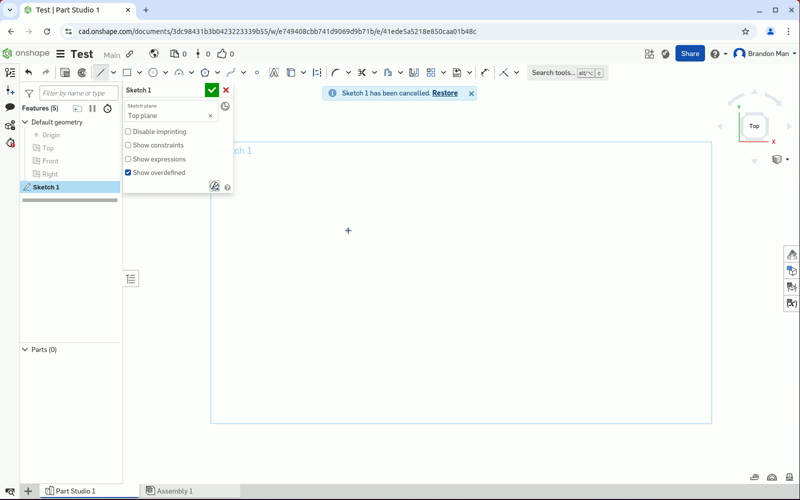
mouse_move(460, 195)
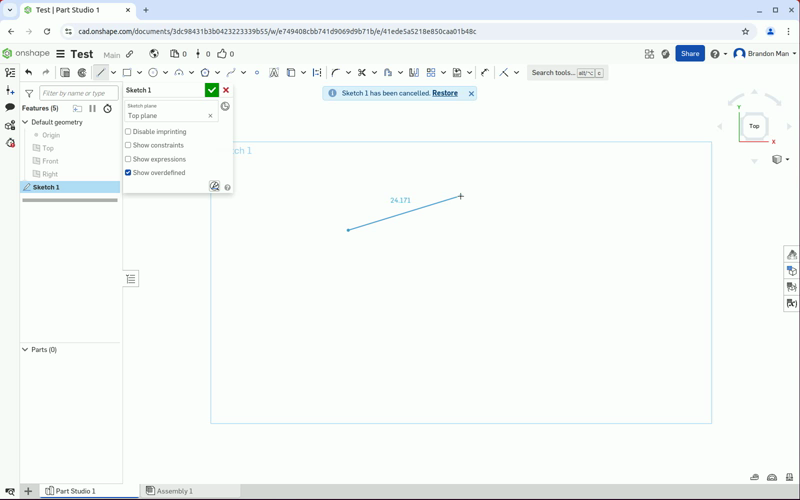
click(460, 195)
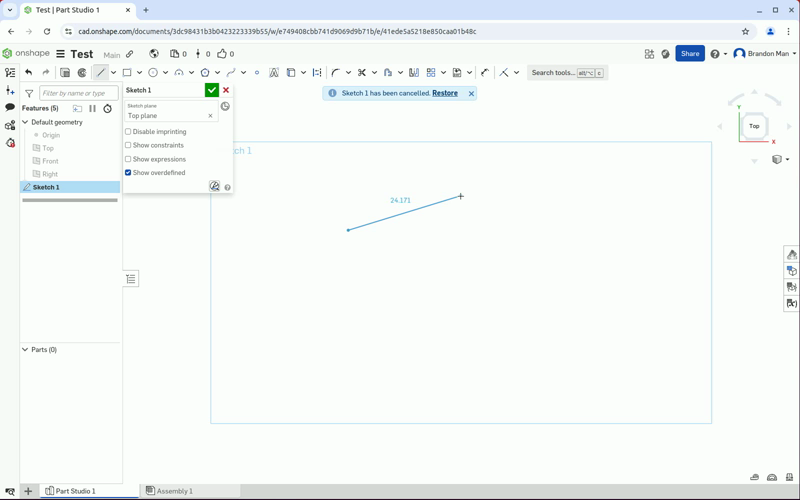
key_up(shift)
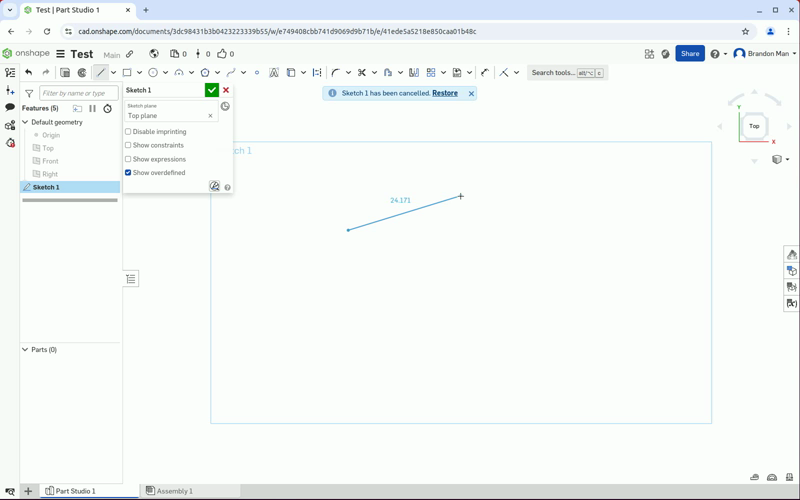
key_down(shift)
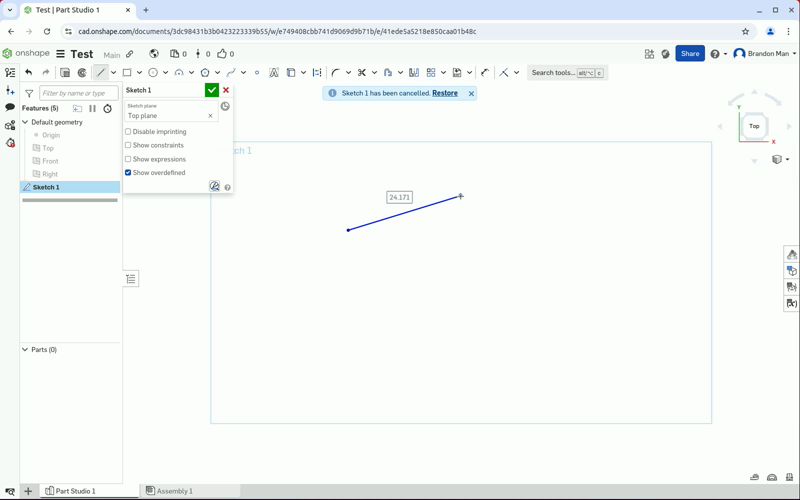
mouse_move(490, 195)
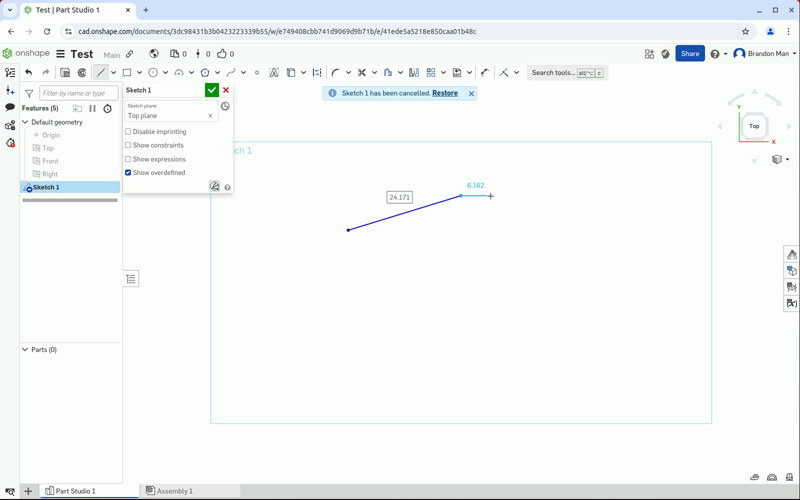
mouse_move(460, 183)
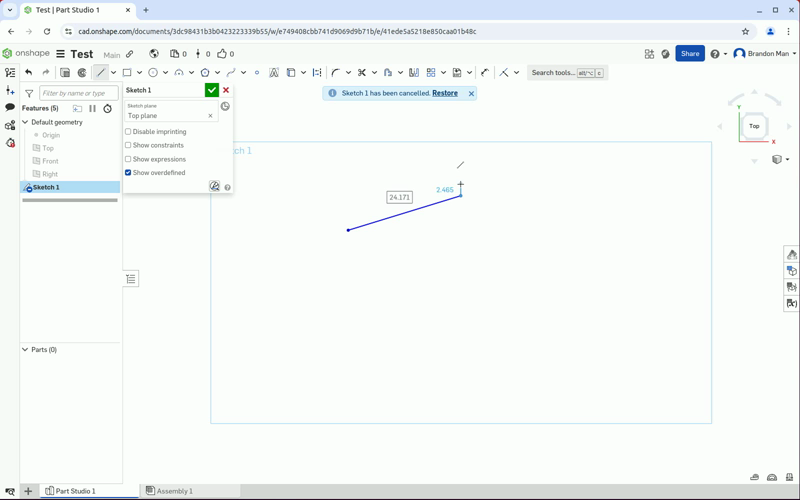
click(460, 183)
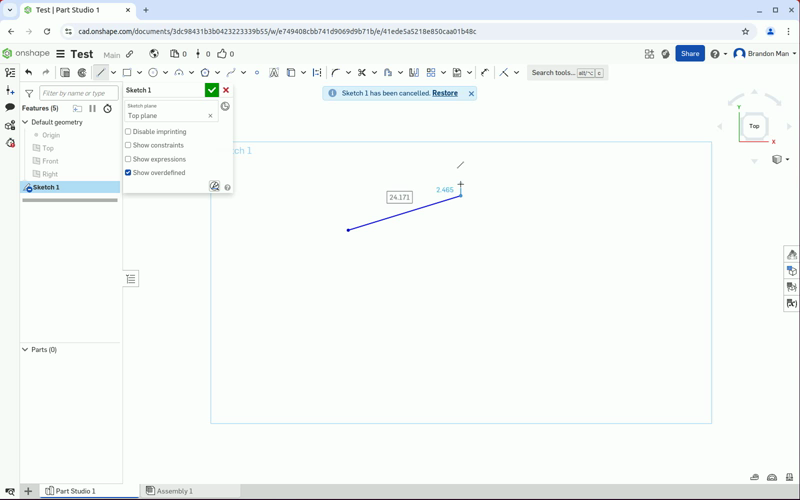
key_up(shift)
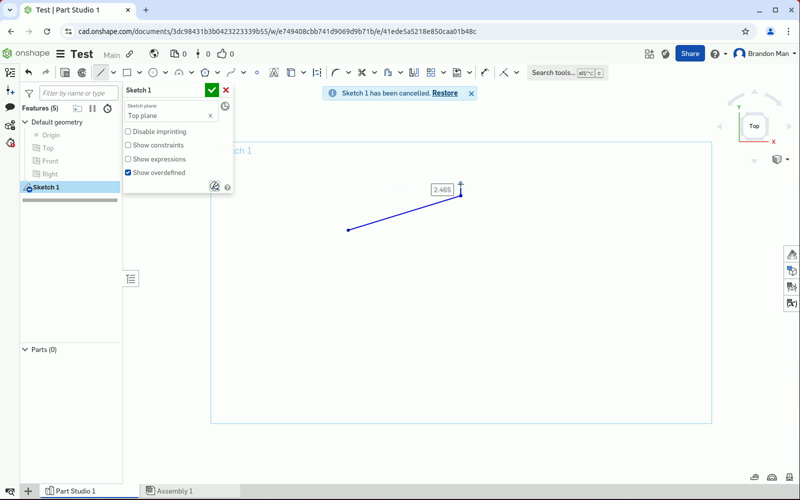
key_down(shift)
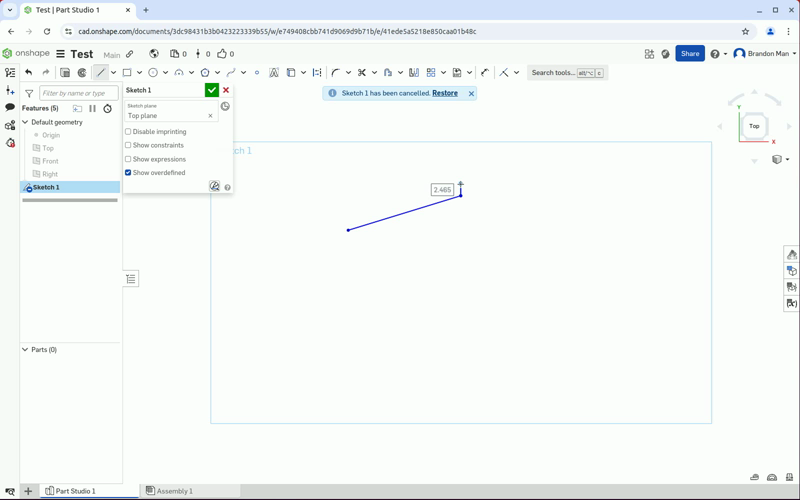
mouse_move(348, 217)
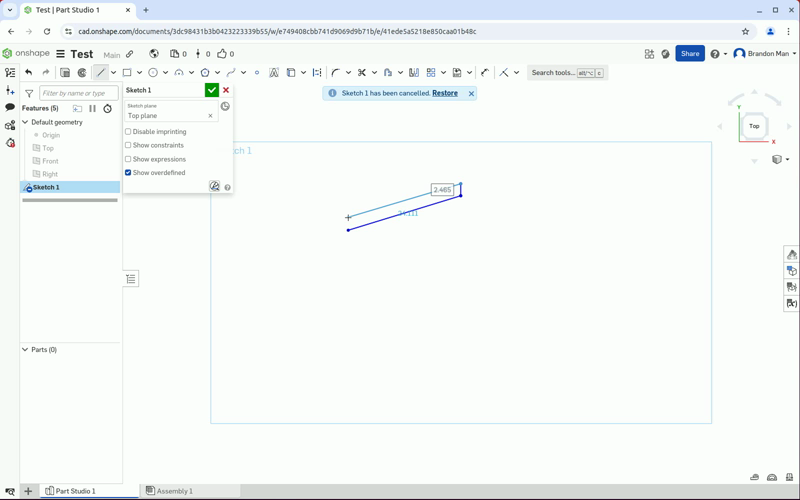
click(348, 217)
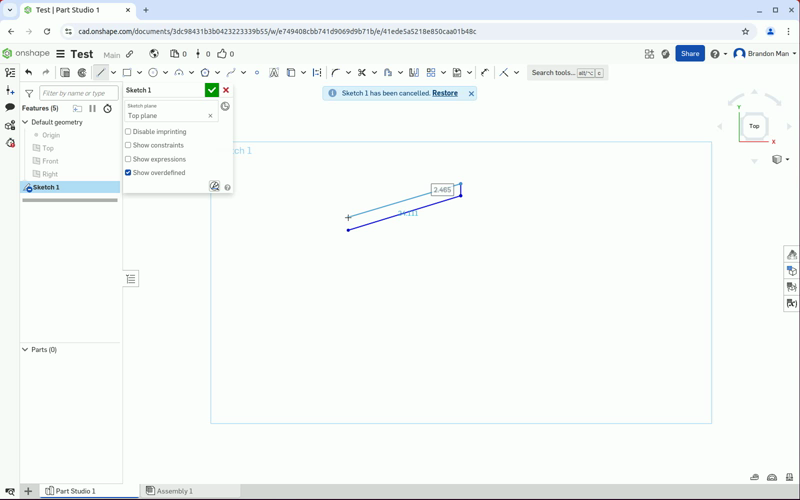
key_up(shift)
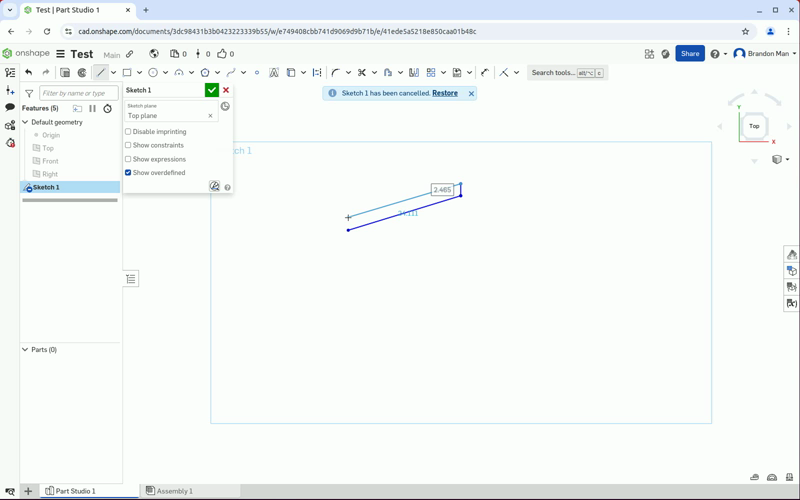
mouse_move(378, 217)
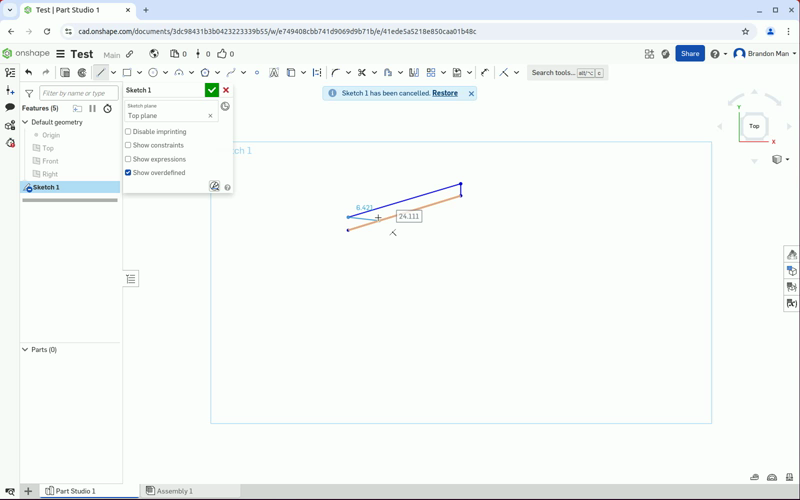
key_down(shift)
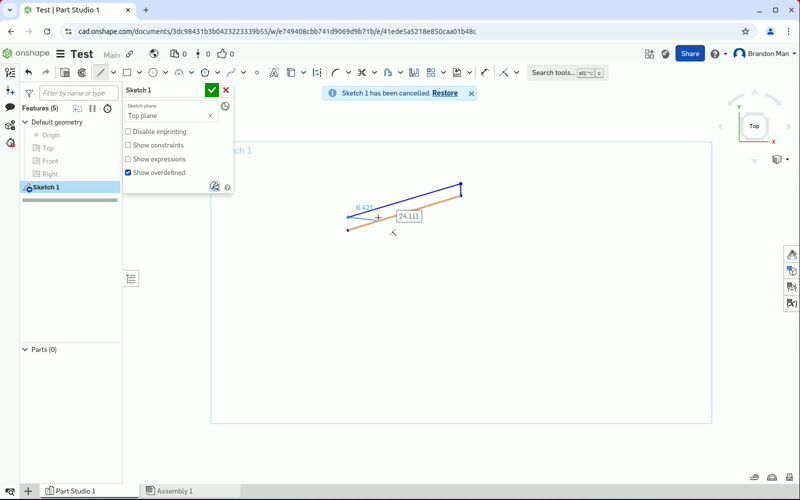
mouse_move(348, 230)
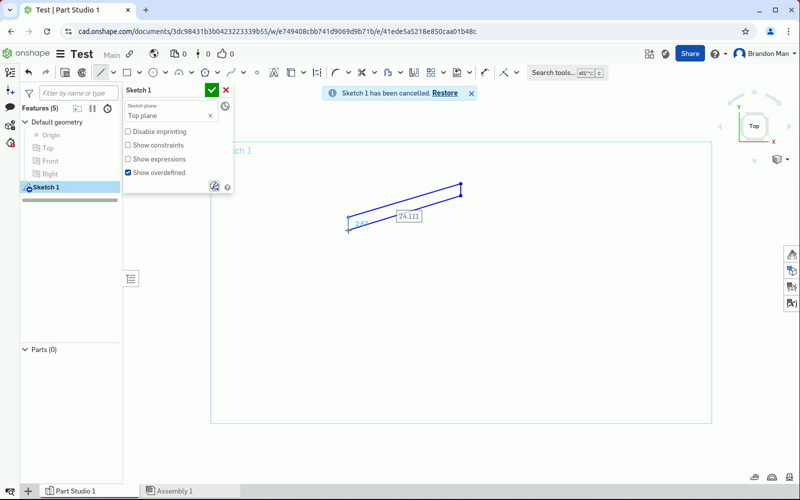
key_up(shift)
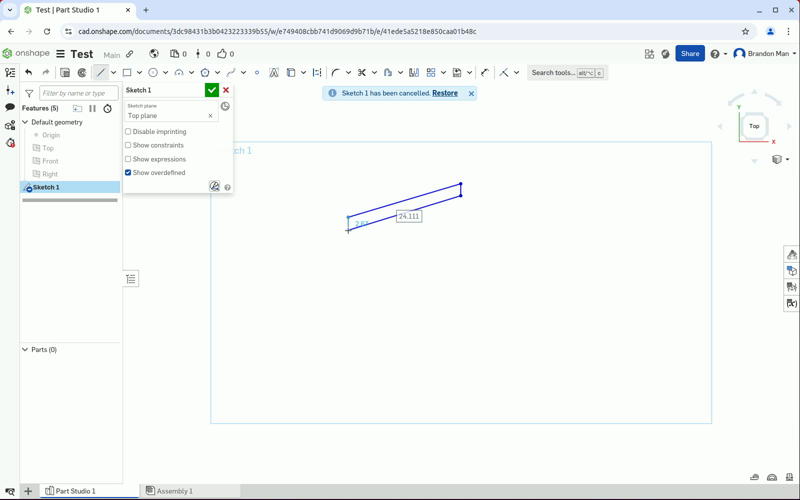
click(348, 230)
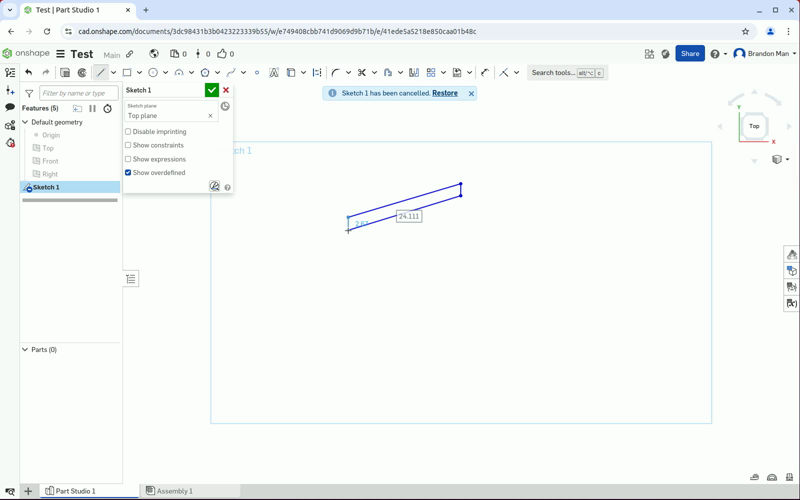
key(esc)
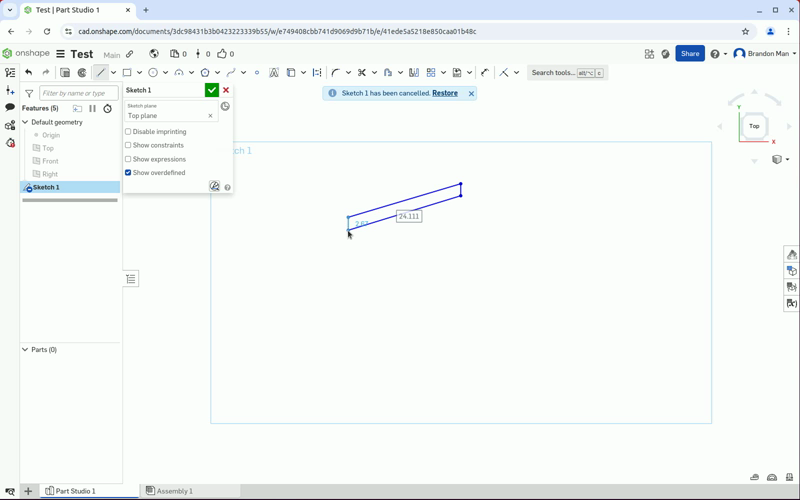
mouse_move(428, 195)
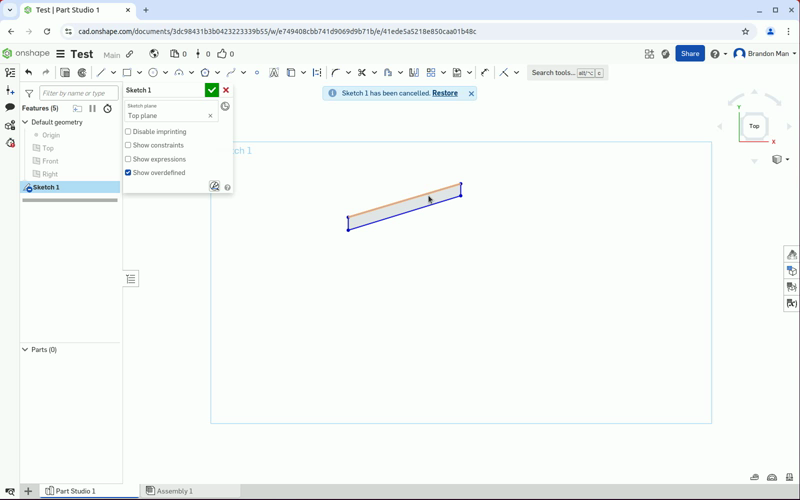
scroll(6)
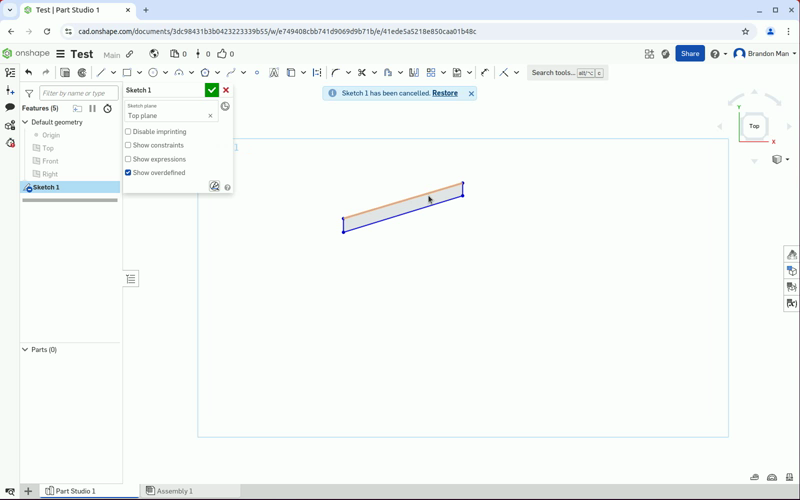
scroll(6)
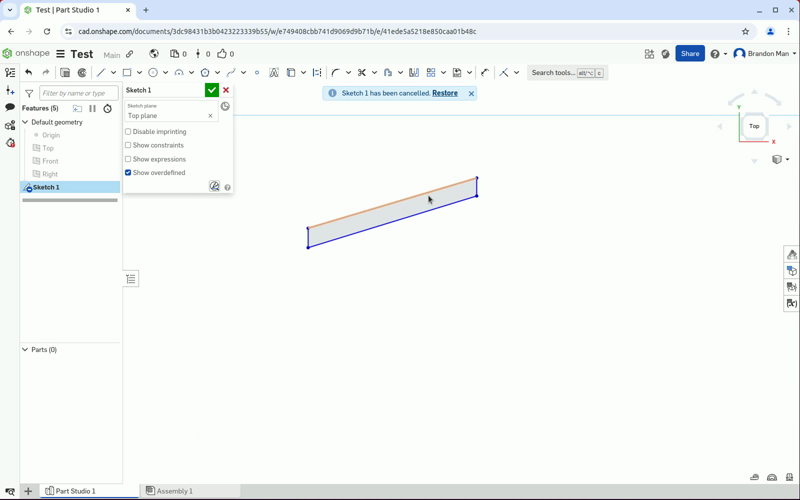
scroll(6)
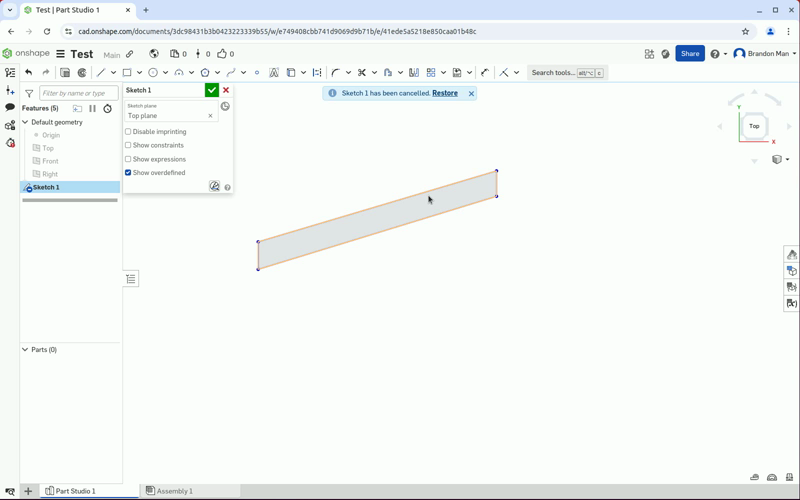
scroll(6)
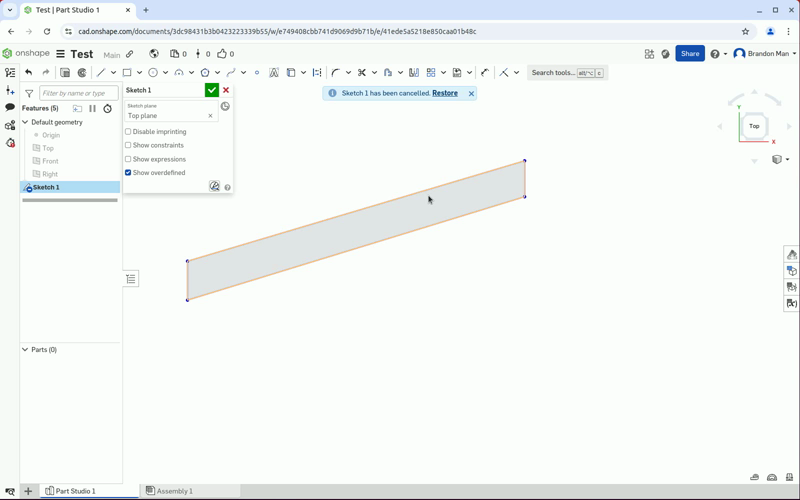
scroll(6)
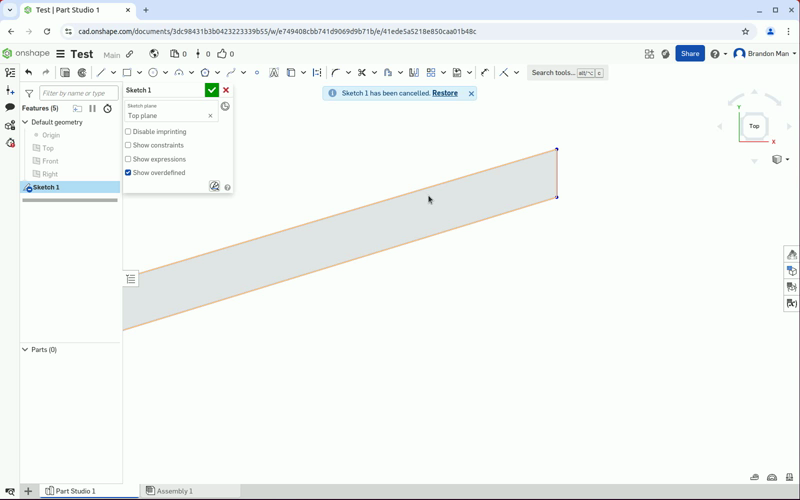
scroll(6)
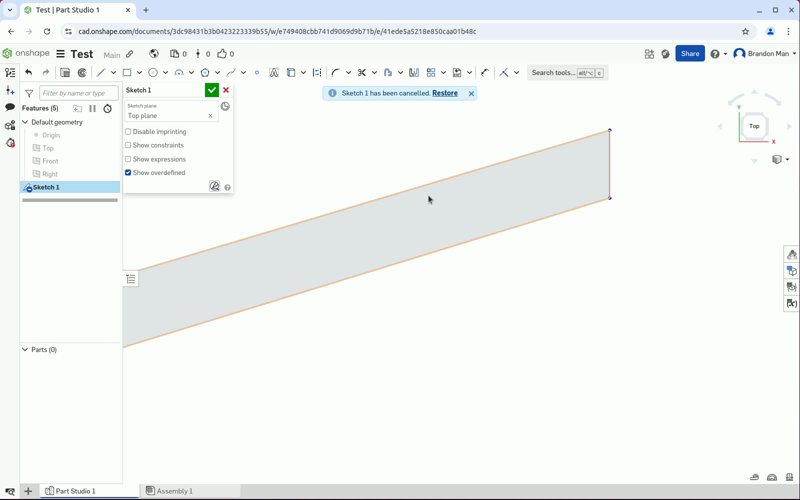
scroll(6)
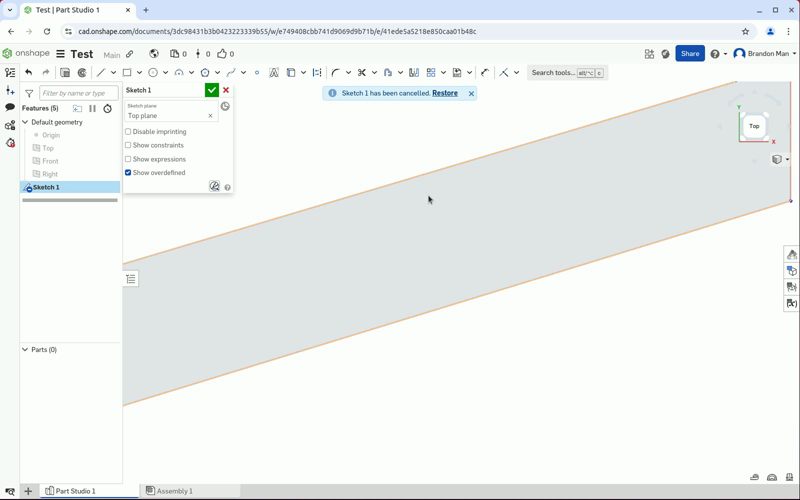
click(428, 195)
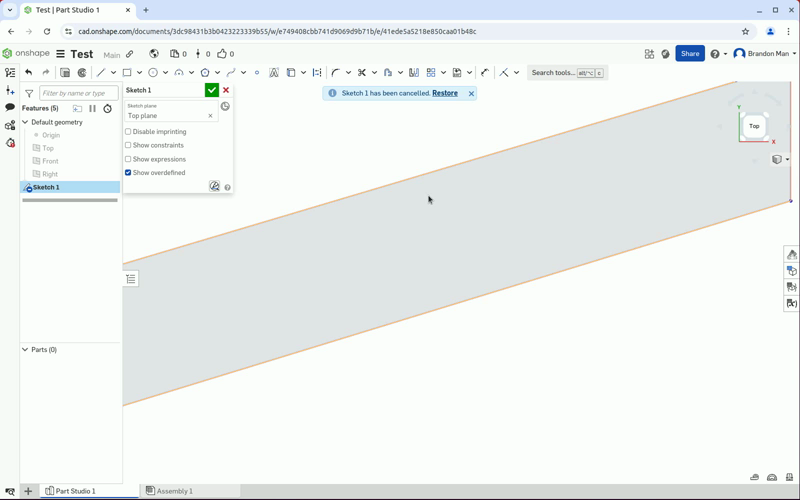
scroll(-6)
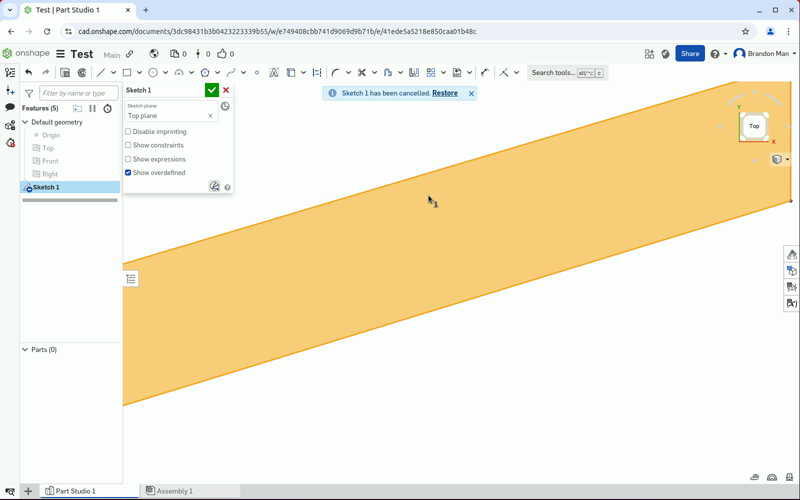
scroll(-6)
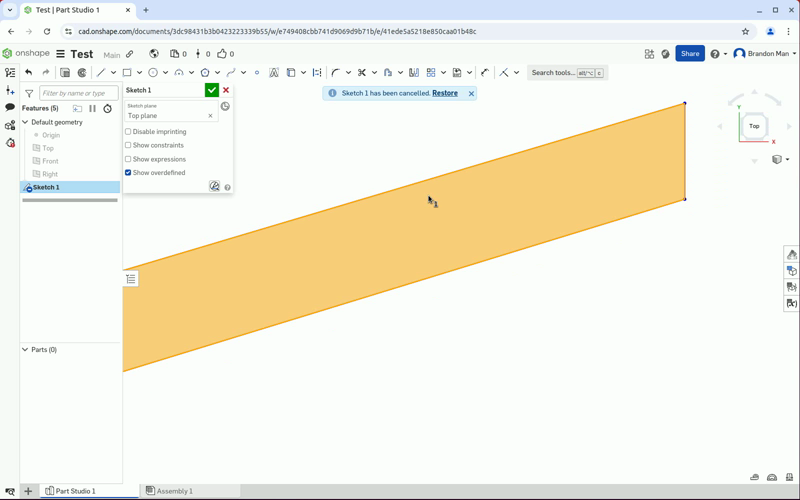
scroll(-6)
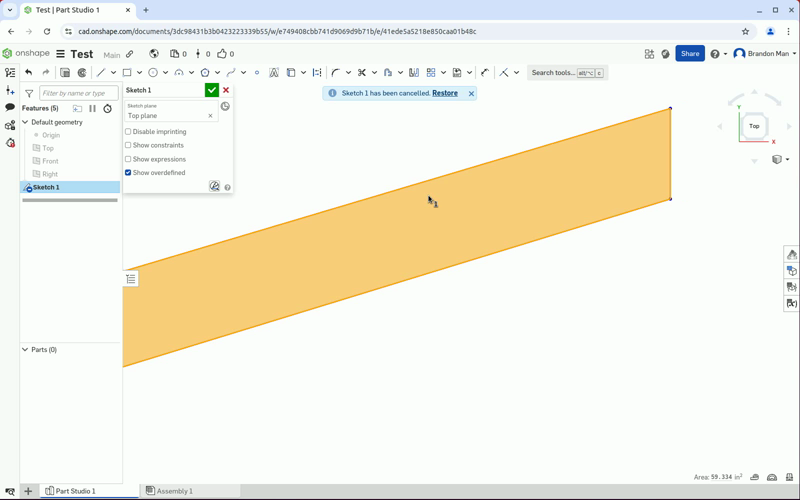
scroll(-6)
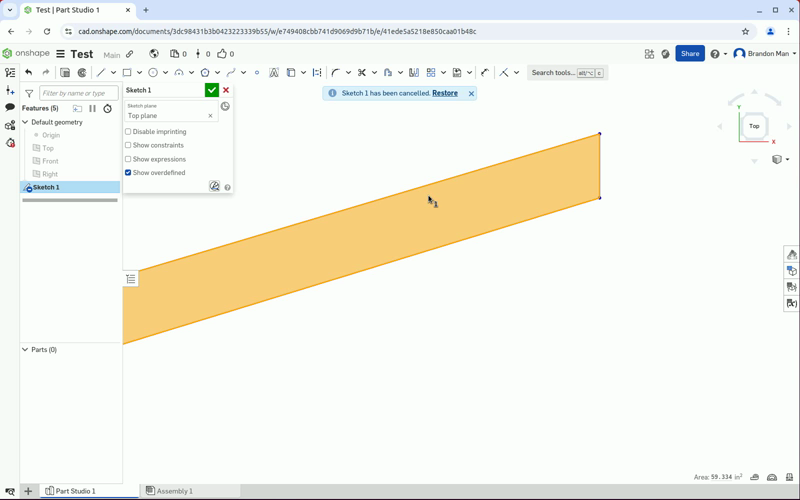
scroll(-6)
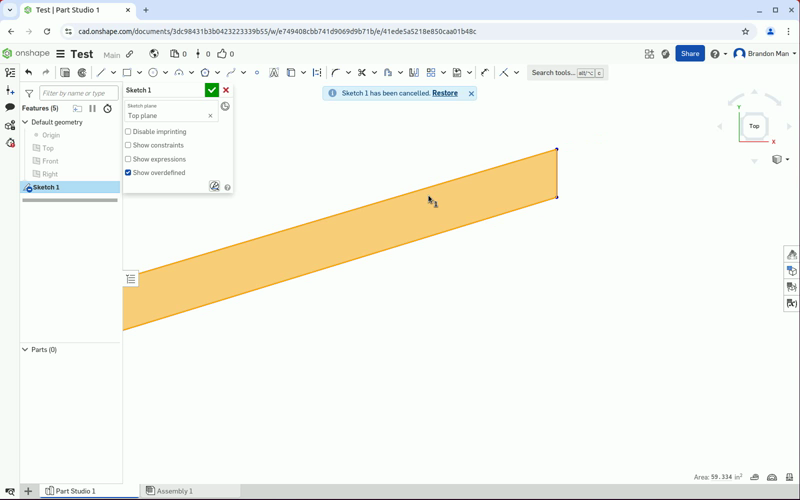
scroll(-6)
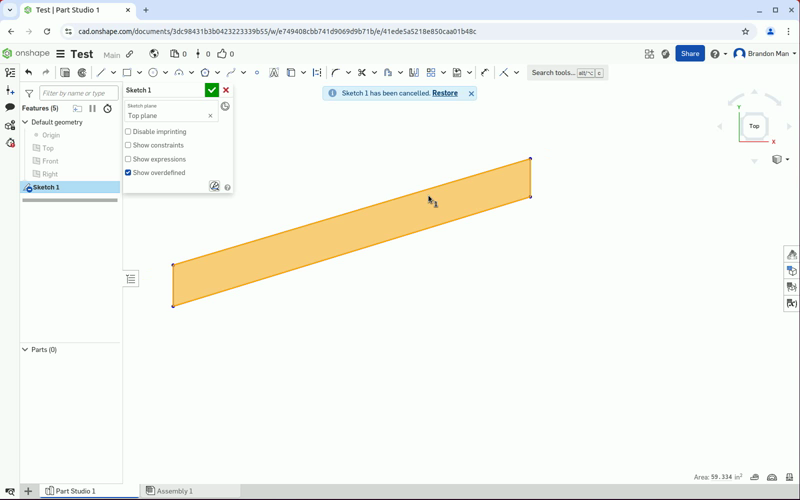
scroll(-6)
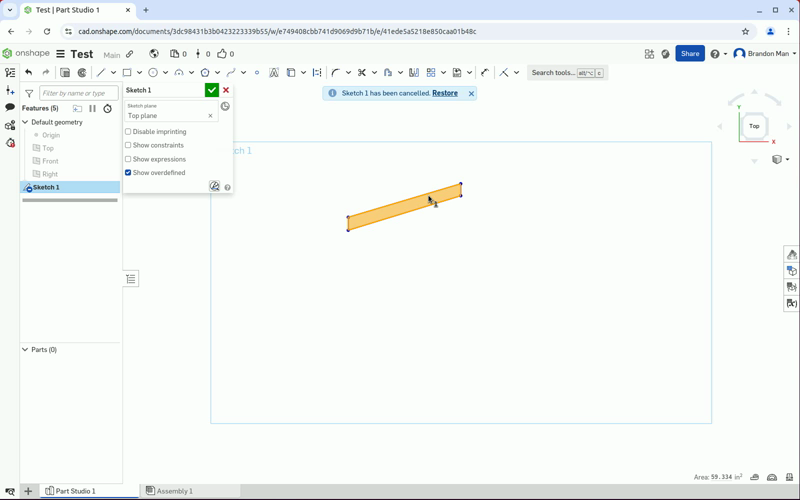
mouse_move(73, 352)
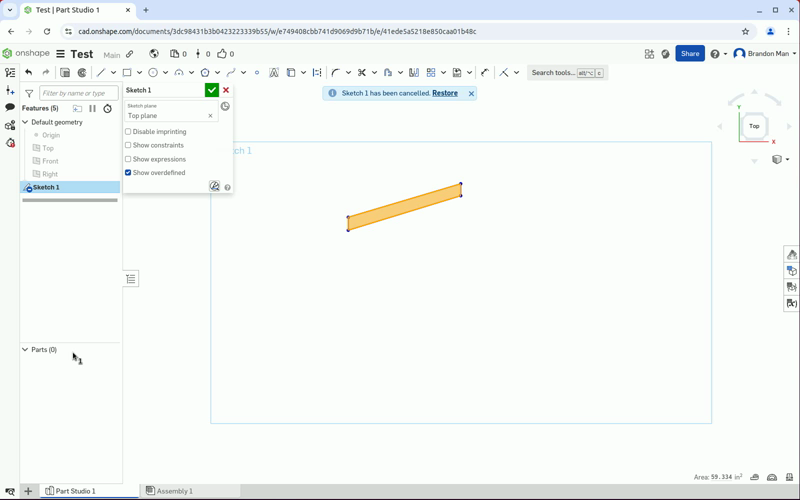
key(shift+y)
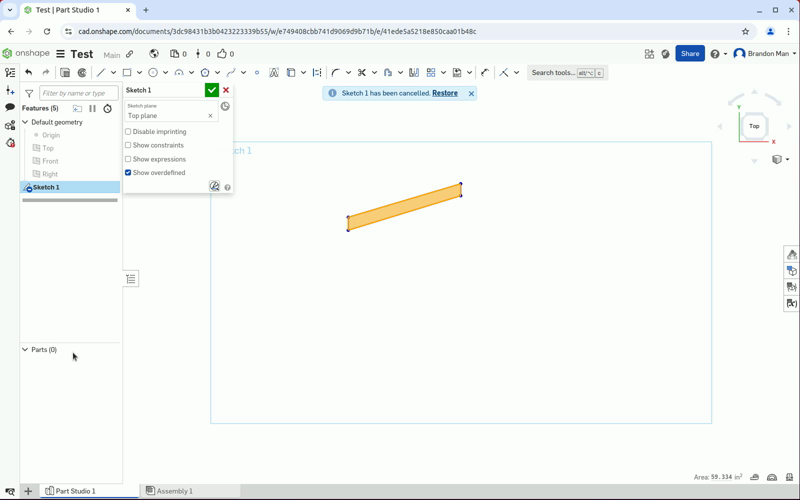
key(shift+e)
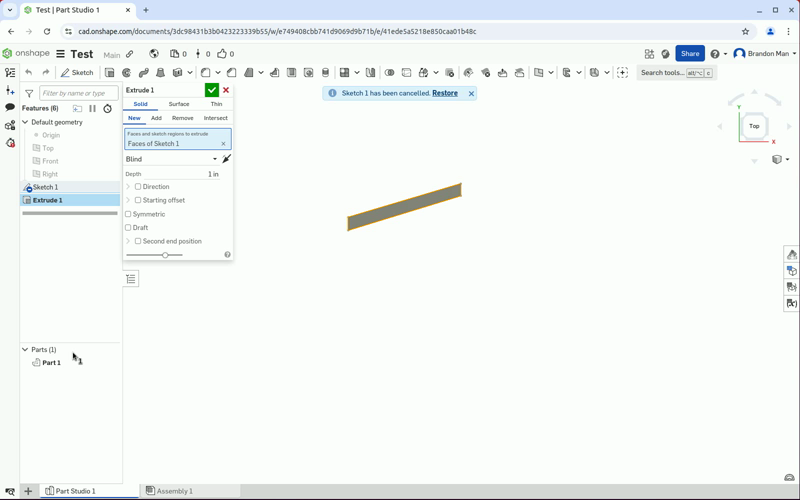
mouse_move(143, 106)
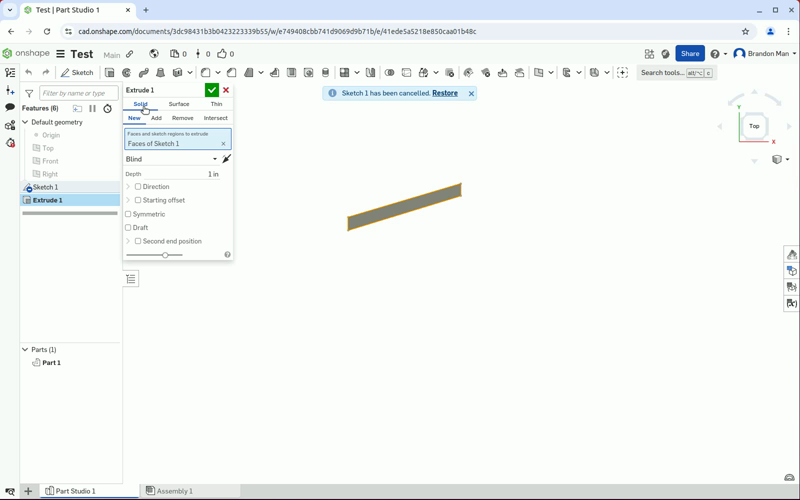
click(143, 106)
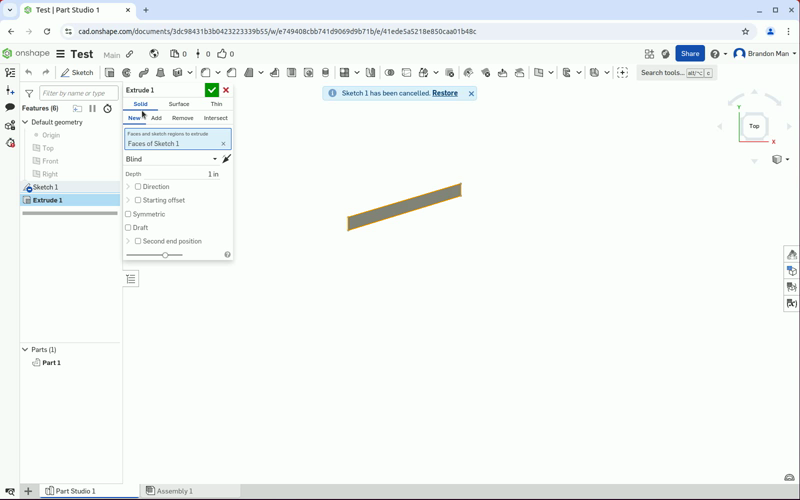
mouse_move(137, 120)
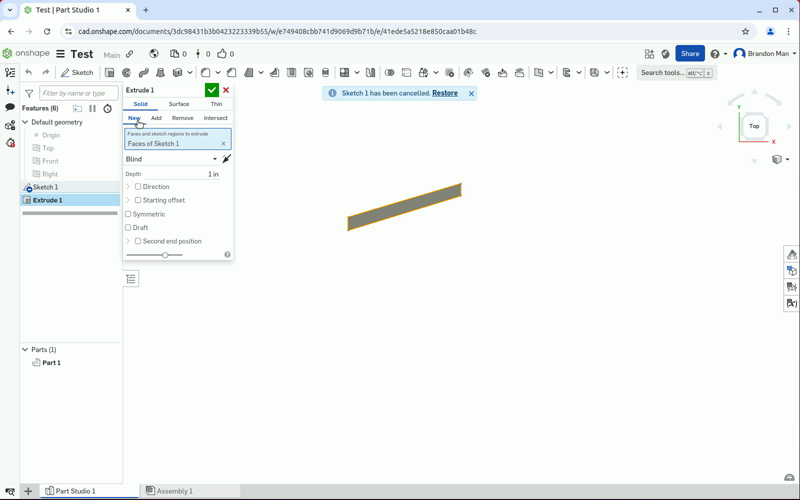
click(137, 120)
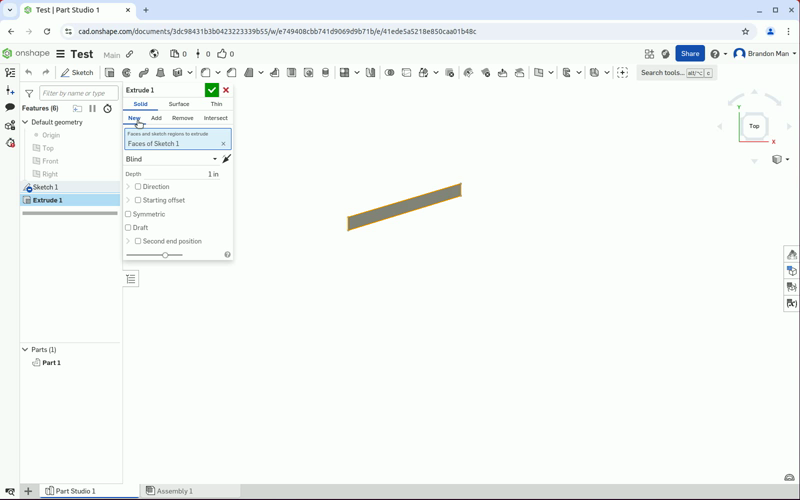
key(tab, 4)
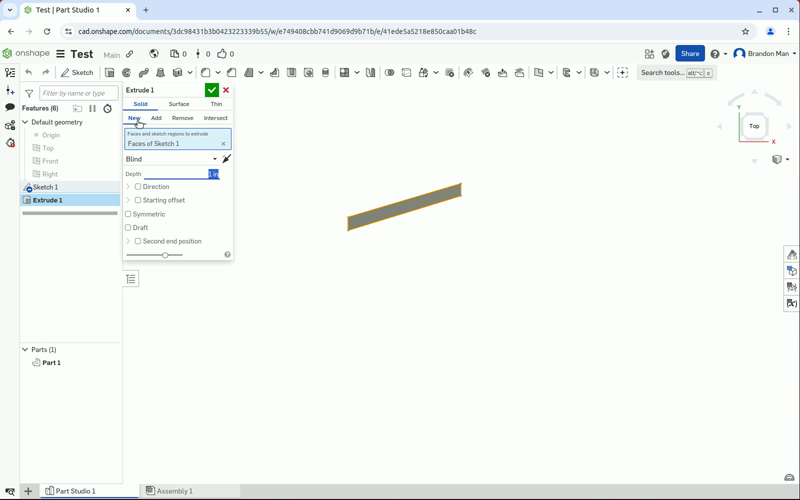
text(12.036)
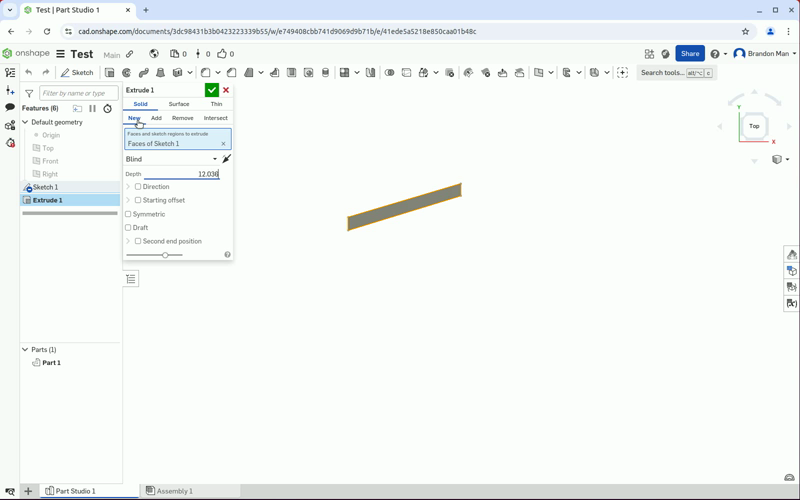
key(enter)
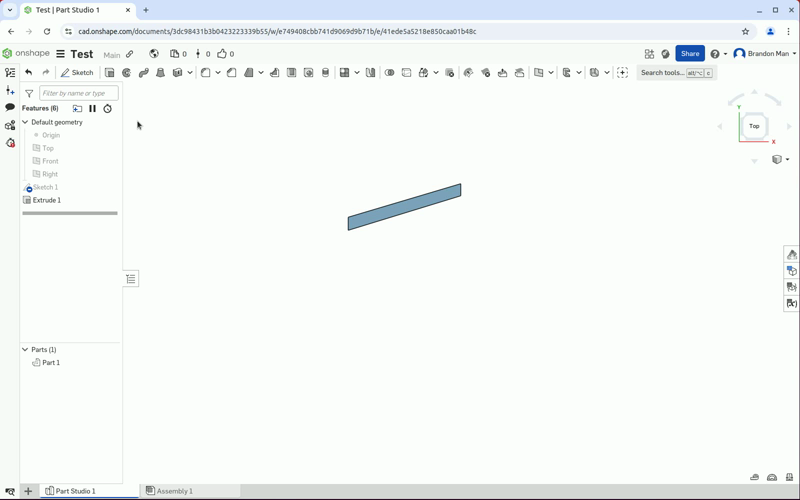
key(shift+h)
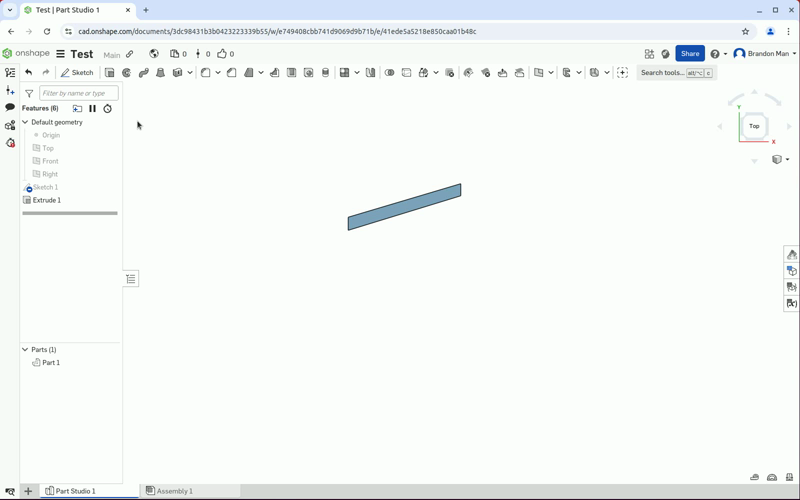
key(shift+h)
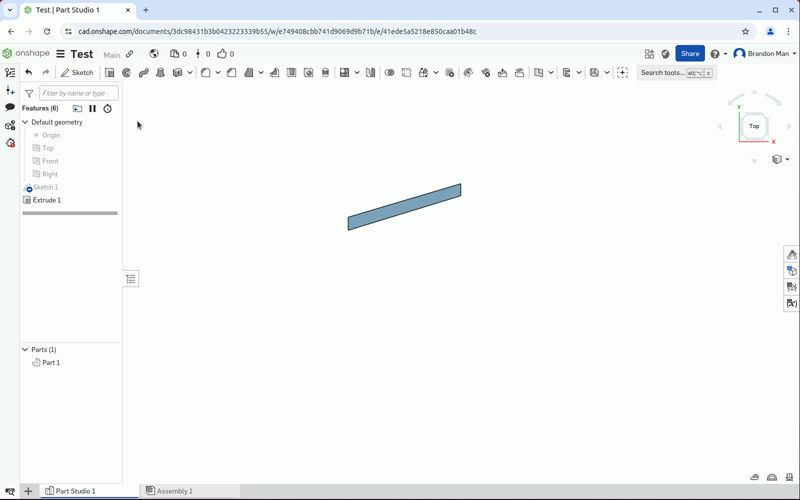
mouse_move(73, 189)
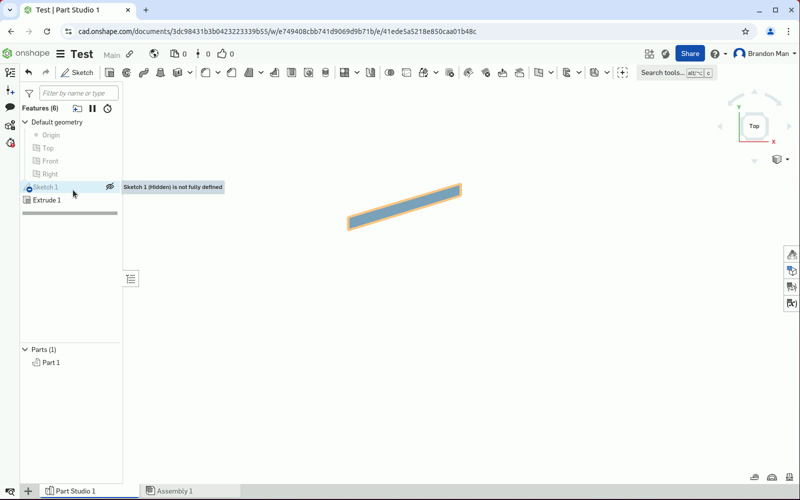
click(73, 189)
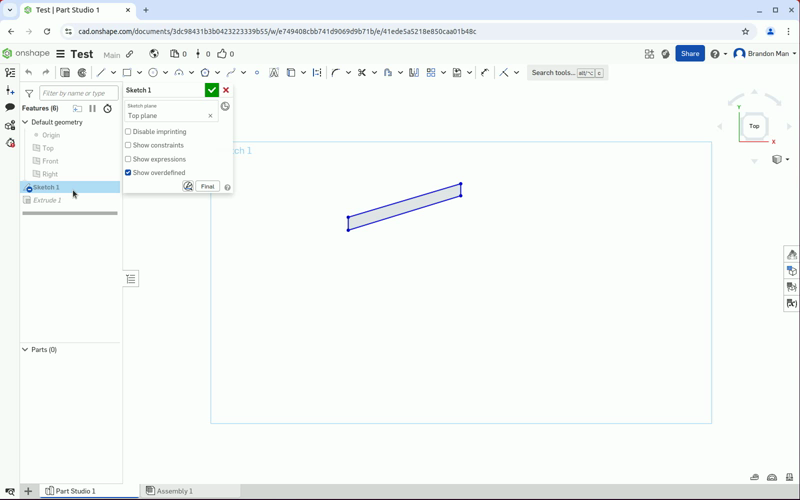
mouse_move(229, 92)
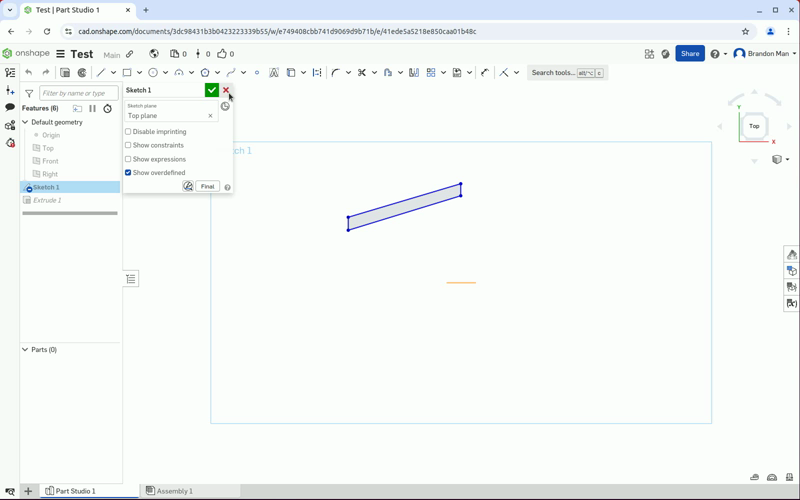
click(229, 92)
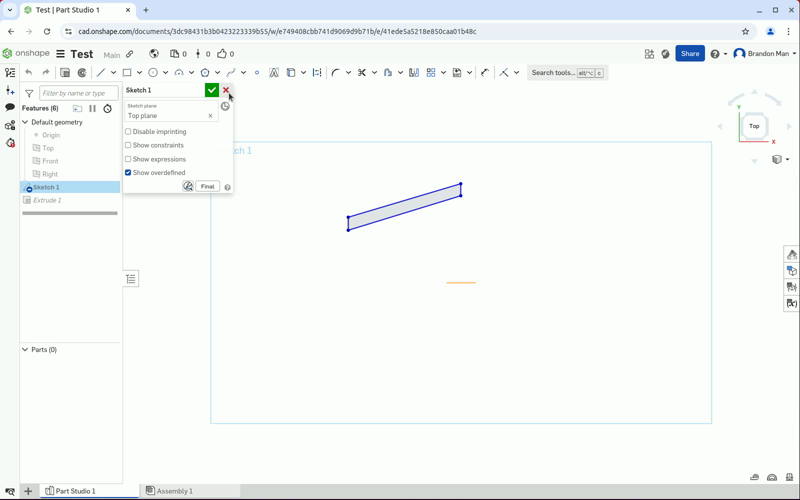
key(shift+s)
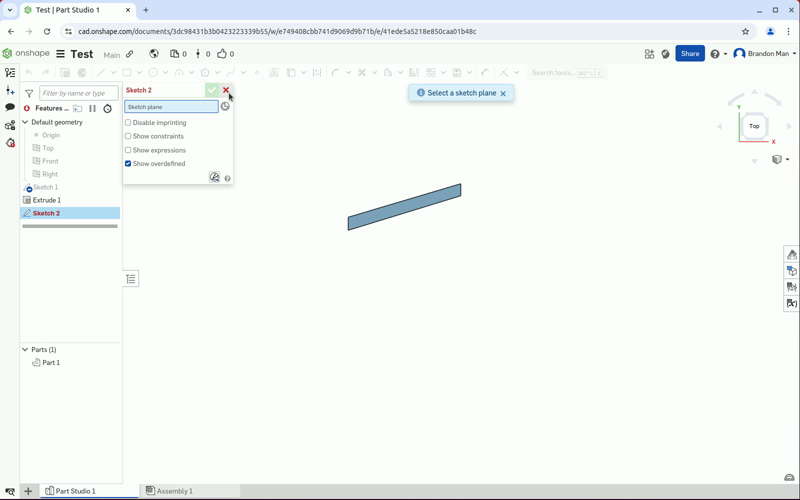
mouse_move(73, 150)
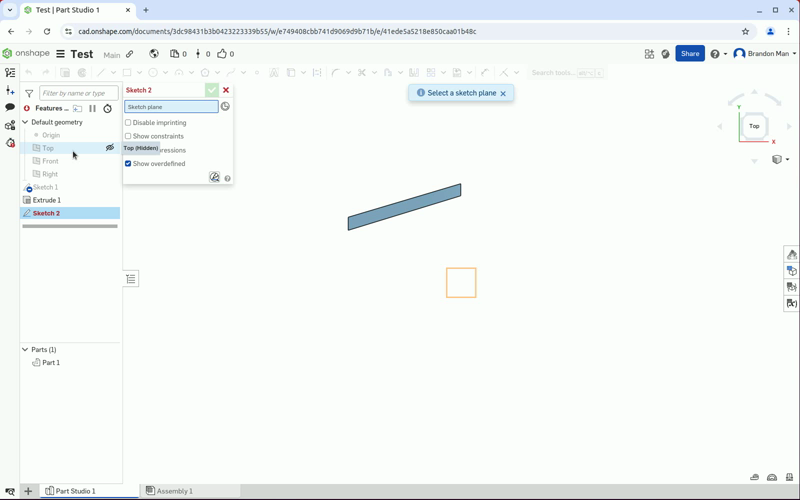
click(73, 150)
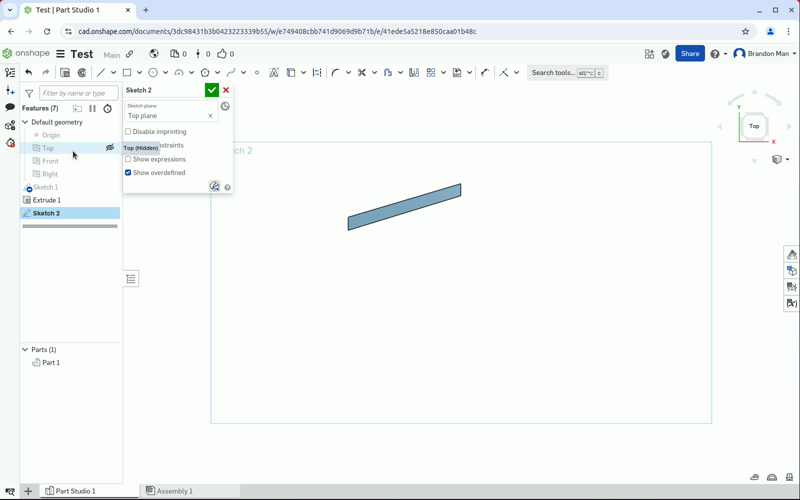
mouse_move(73, 352)
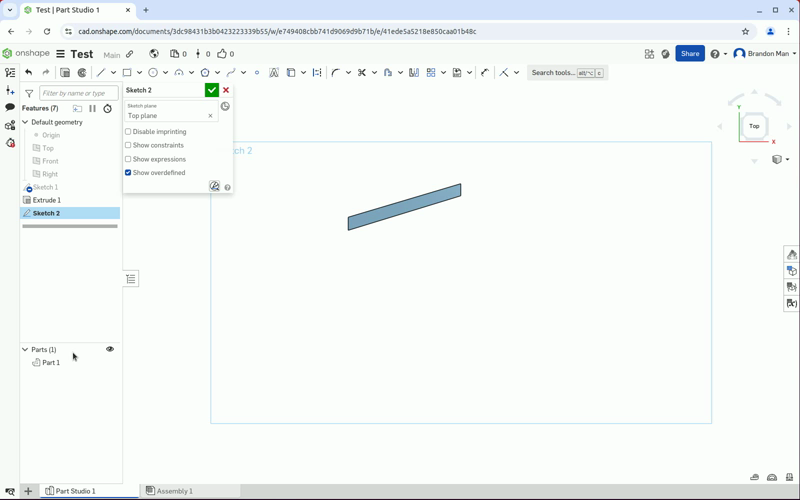
key(y)
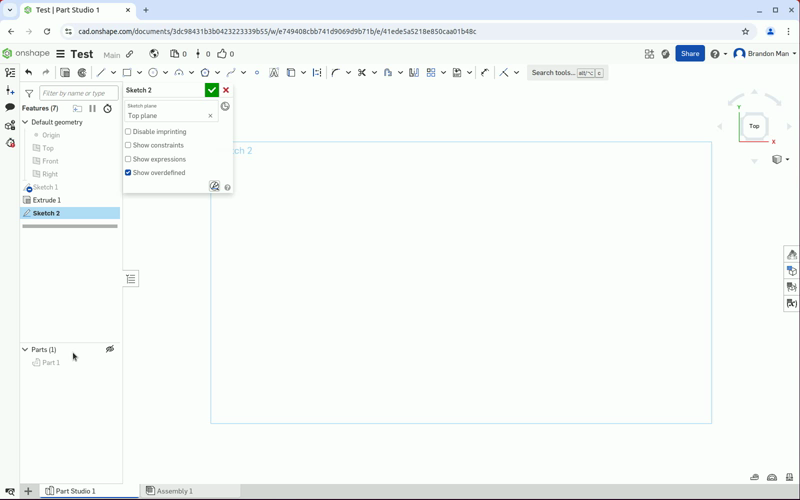
key(l)
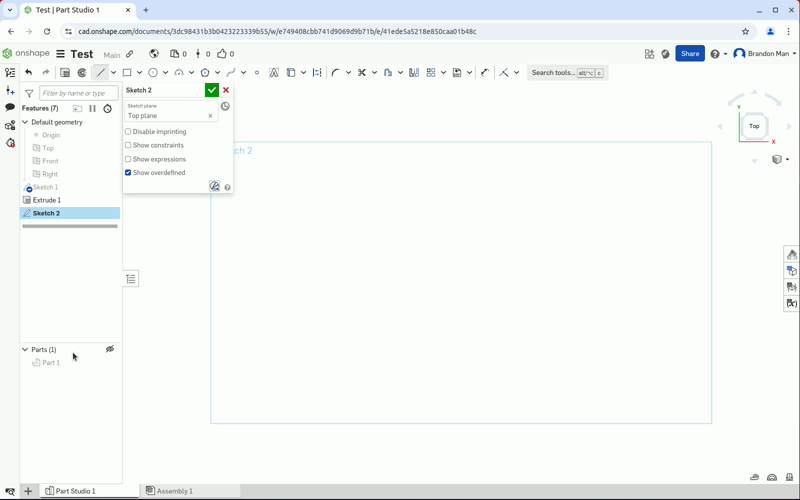
key_down(shift)
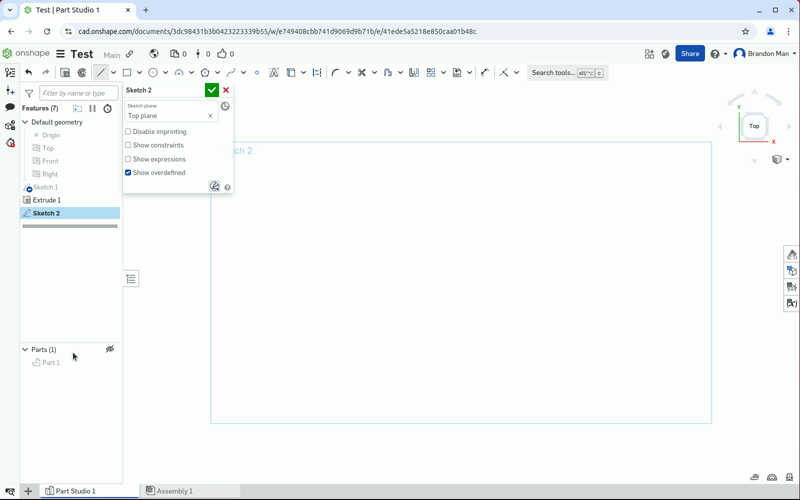
mouse_move(460, 196)
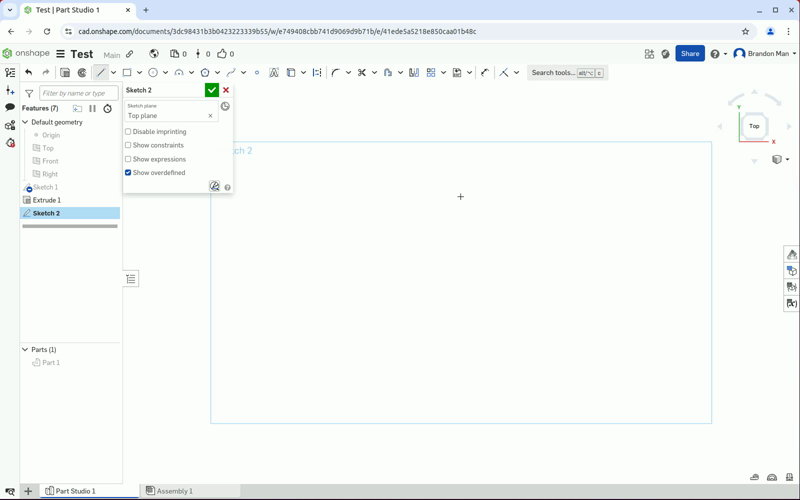
click(460, 196)
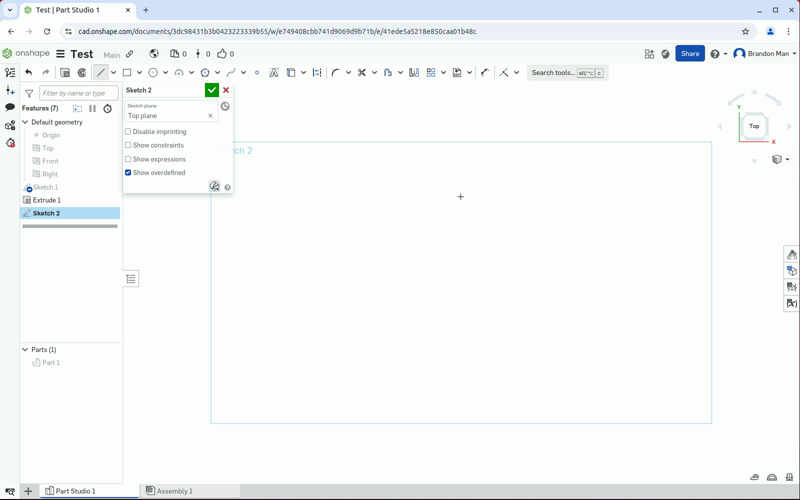
key_up(shift)
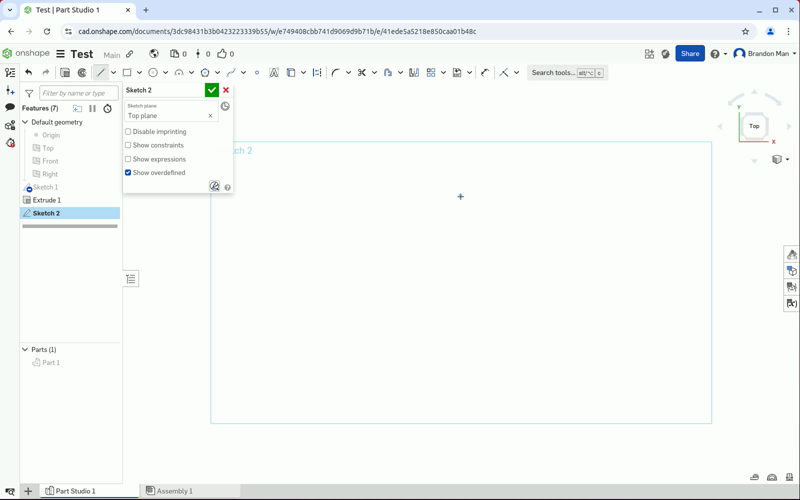
key_down(shift)
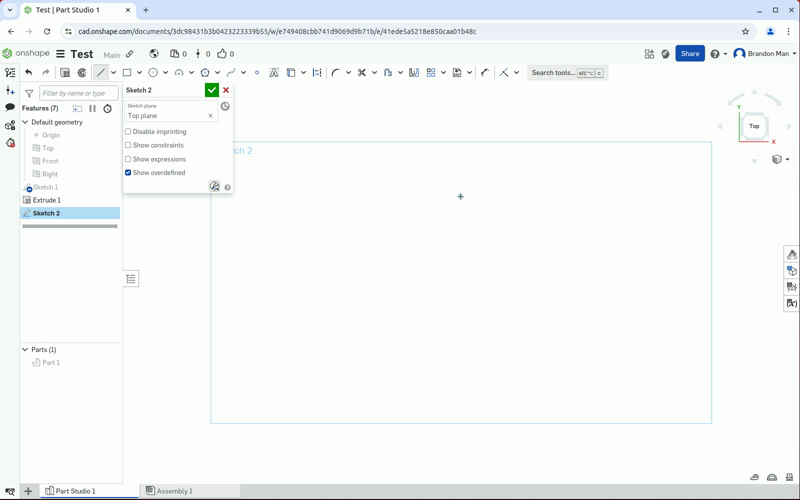
mouse_move(573, 230)
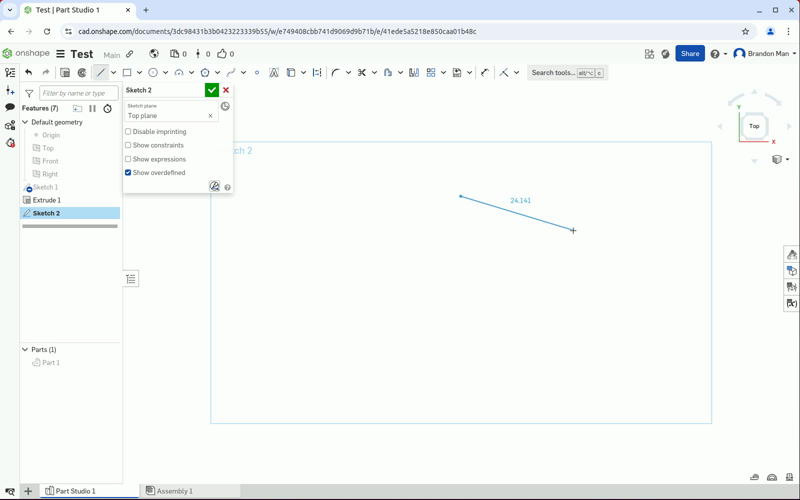
click(573, 230)
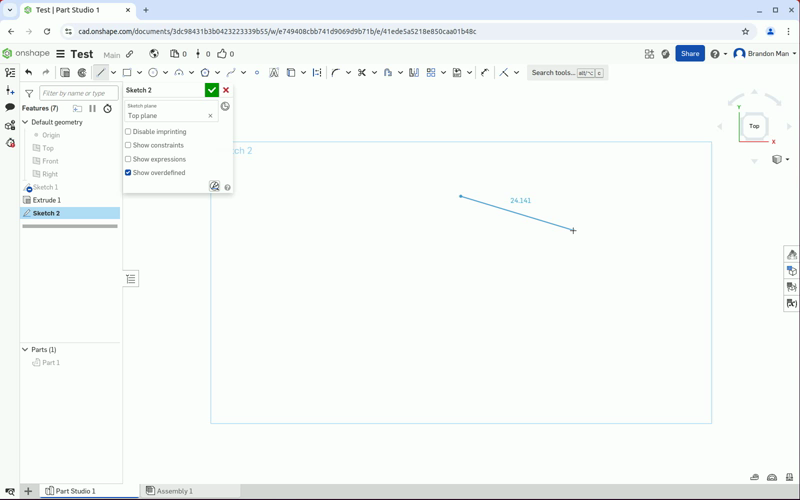
key_up(shift)
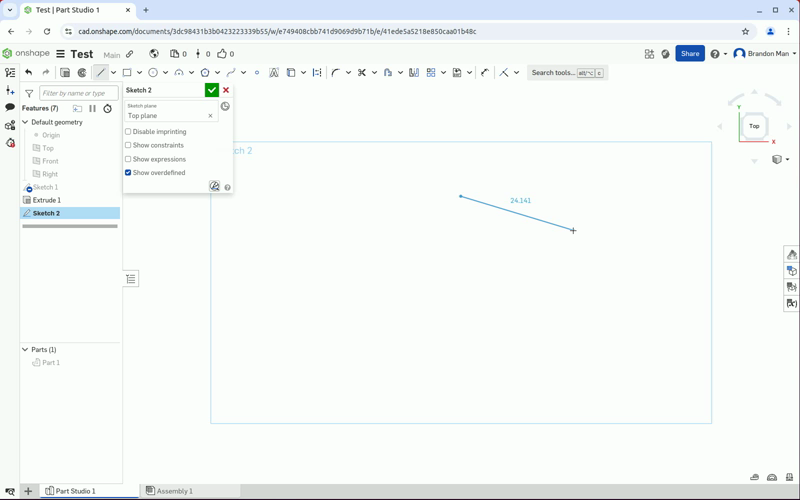
key_down(shift)
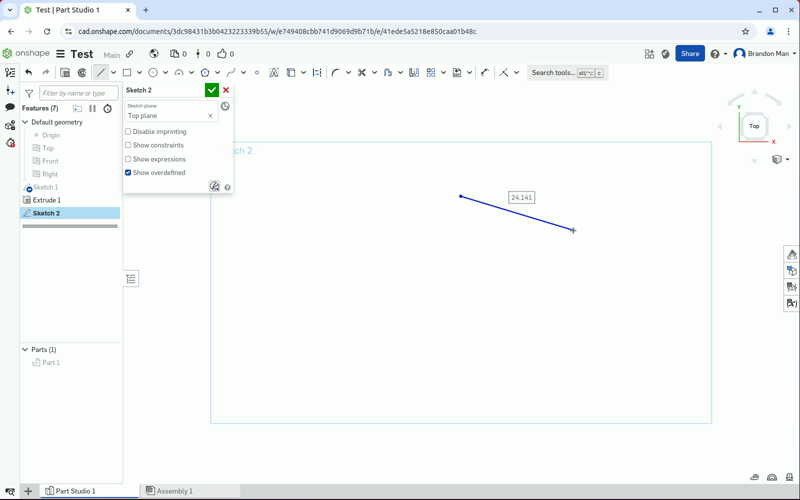
mouse_move(589, 230)
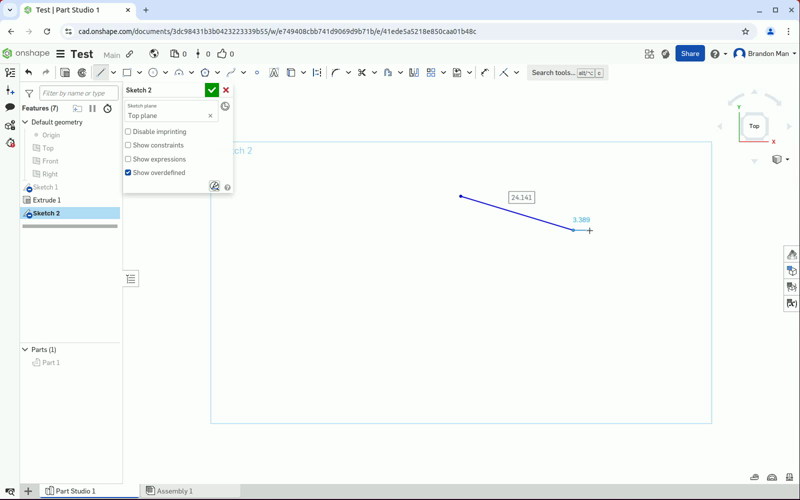
mouse_move(573, 217)
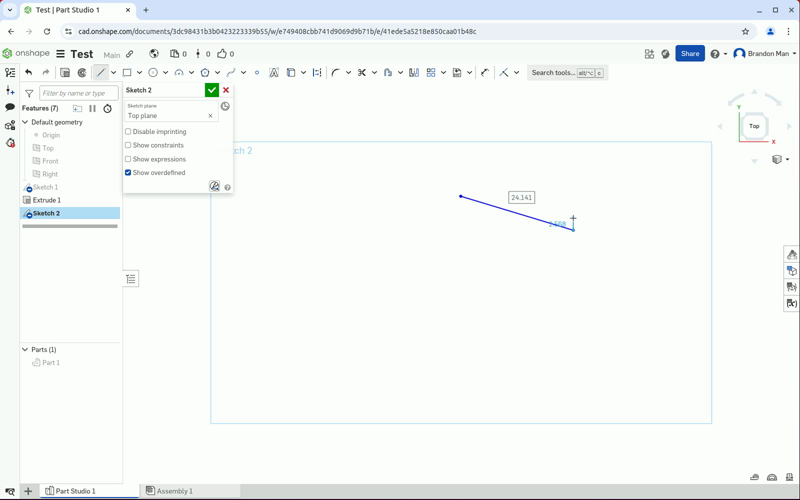
click(573, 217)
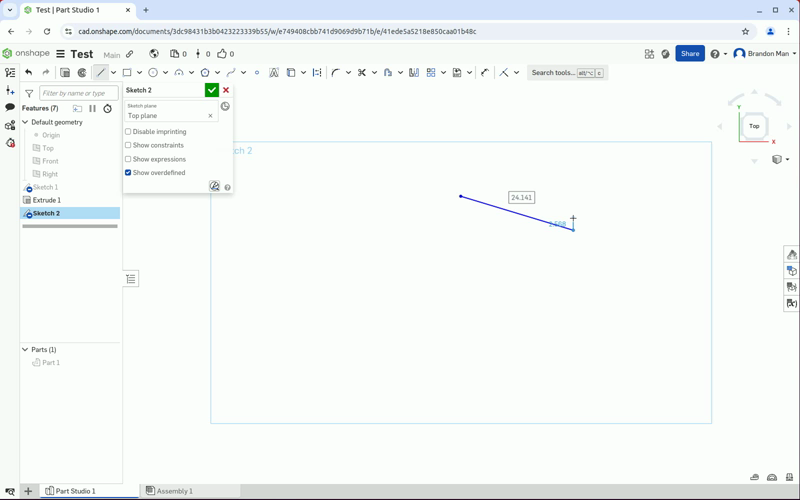
key_up(shift)
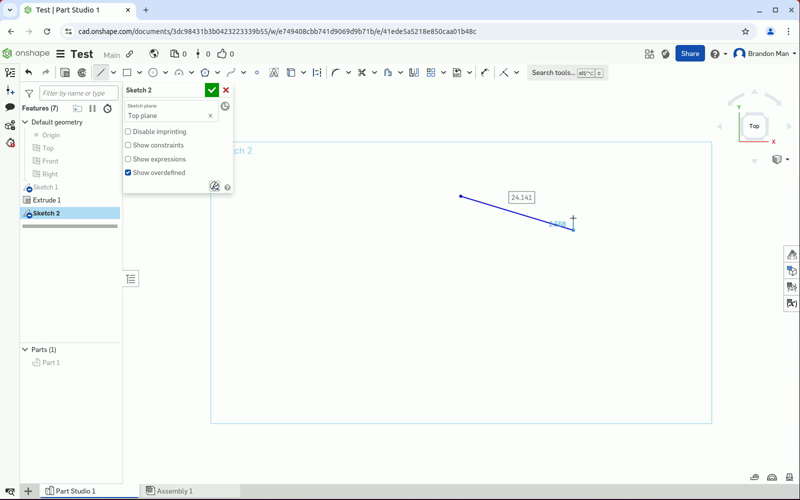
key_down(shift)
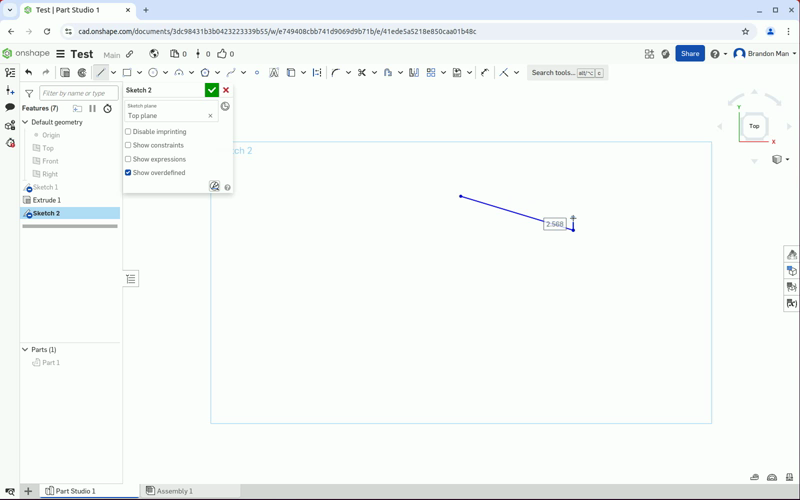
mouse_move(460, 183)
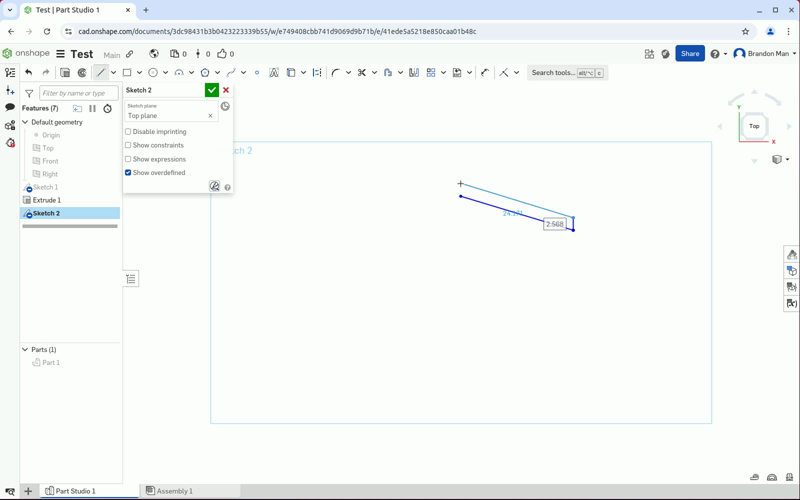
click(460, 183)
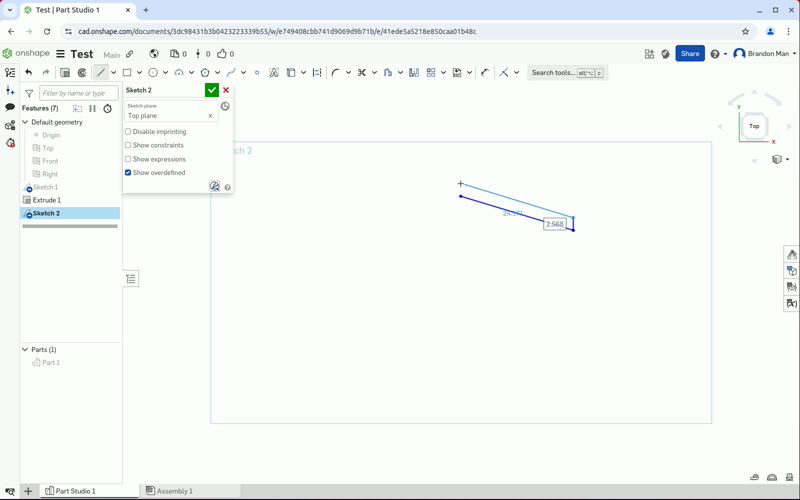
key_up(shift)
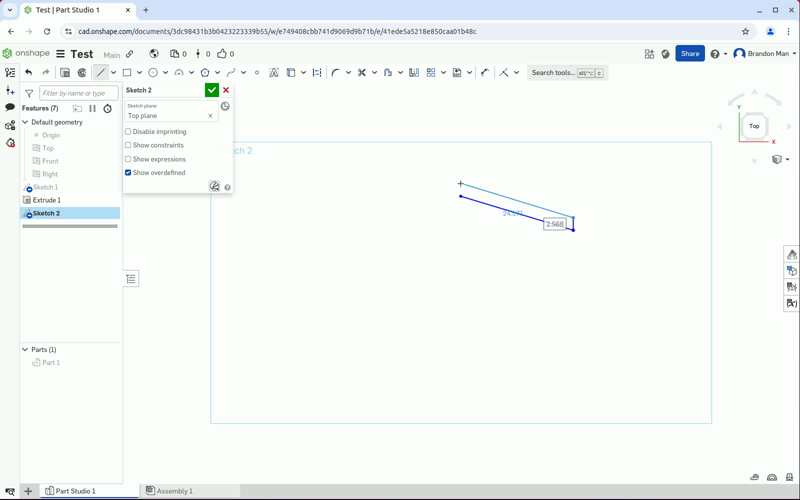
mouse_move(490, 183)
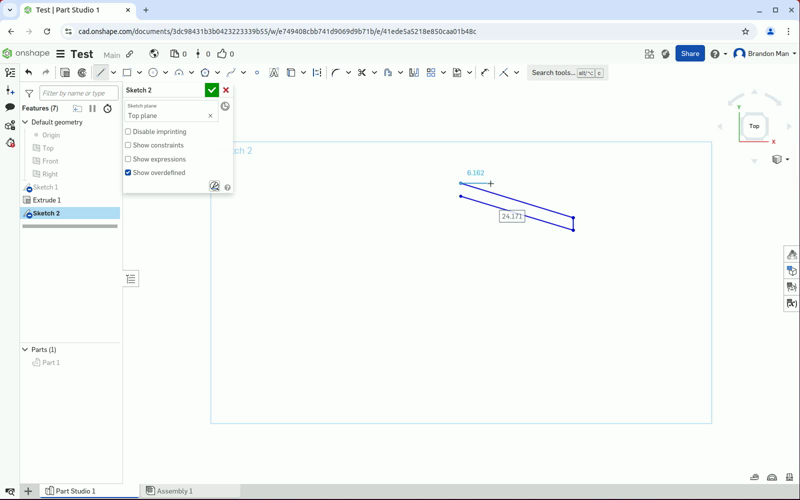
key_down(shift)
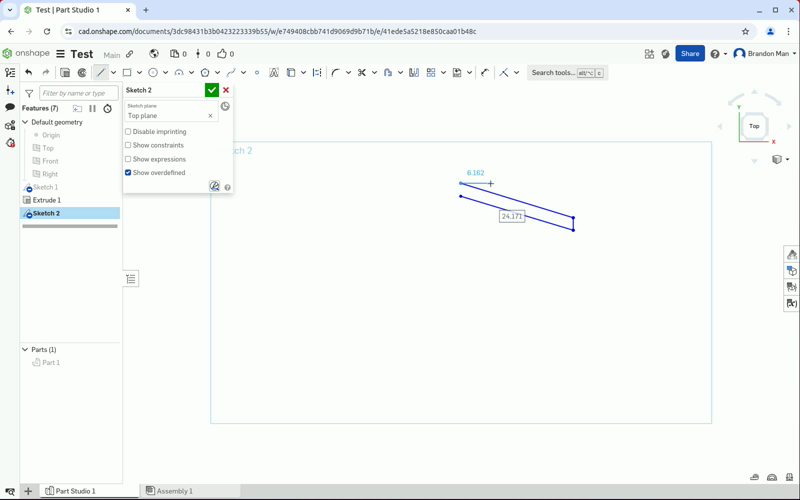
mouse_move(460, 196)
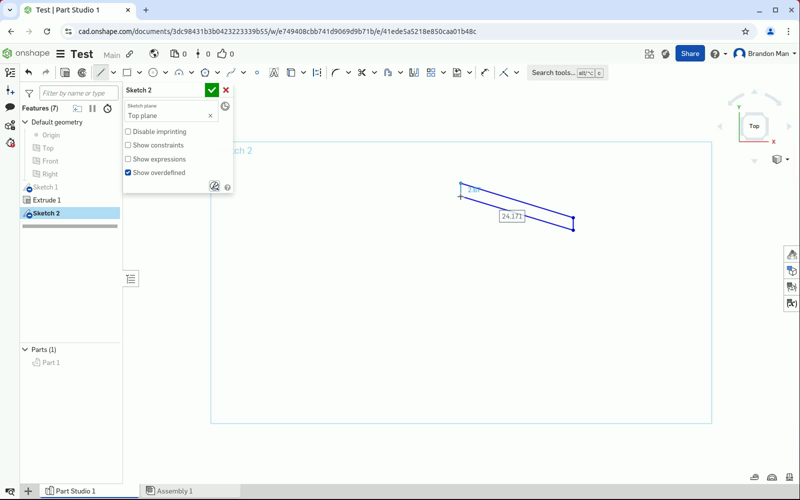
key_up(shift)
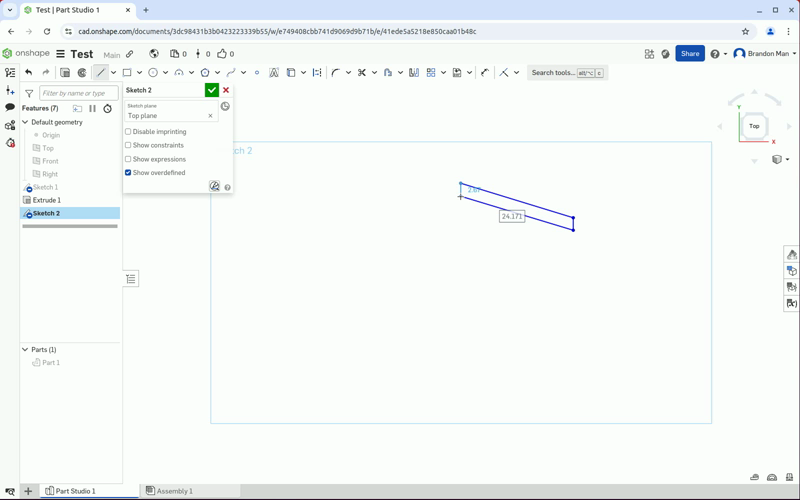
click(460, 196)
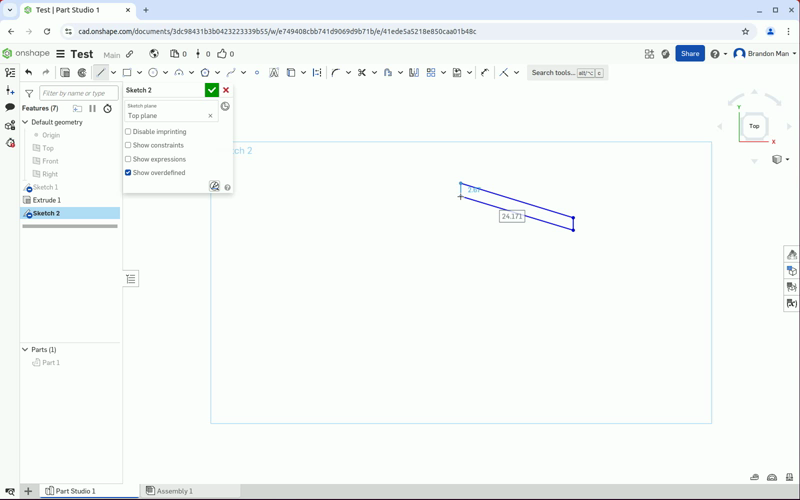
key(esc)
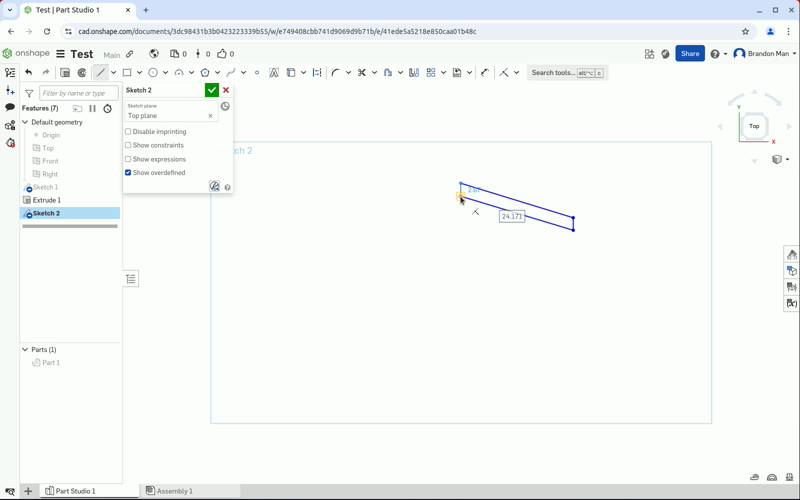
mouse_move(504, 201)
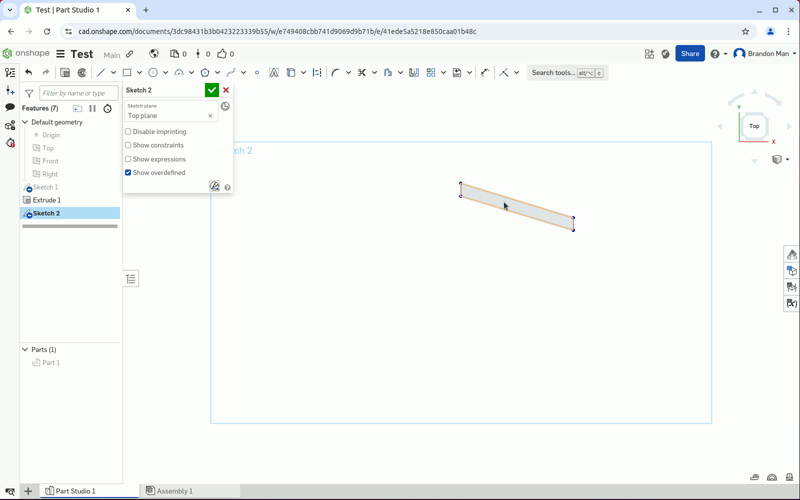
scroll(6)
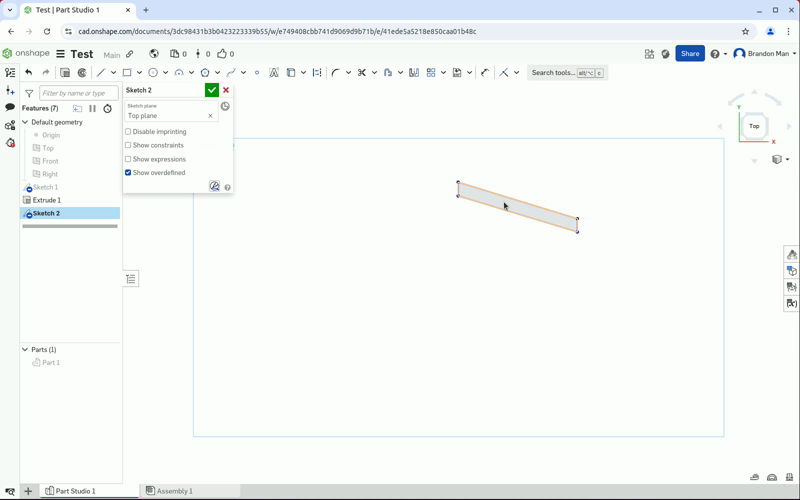
scroll(6)
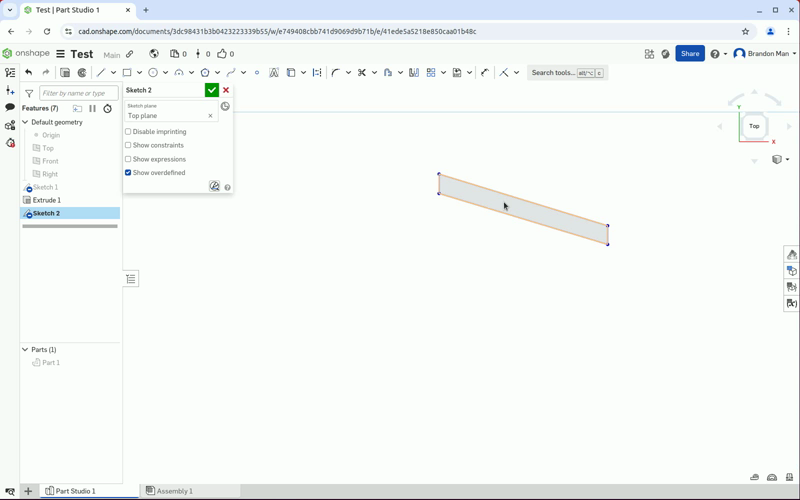
scroll(6)
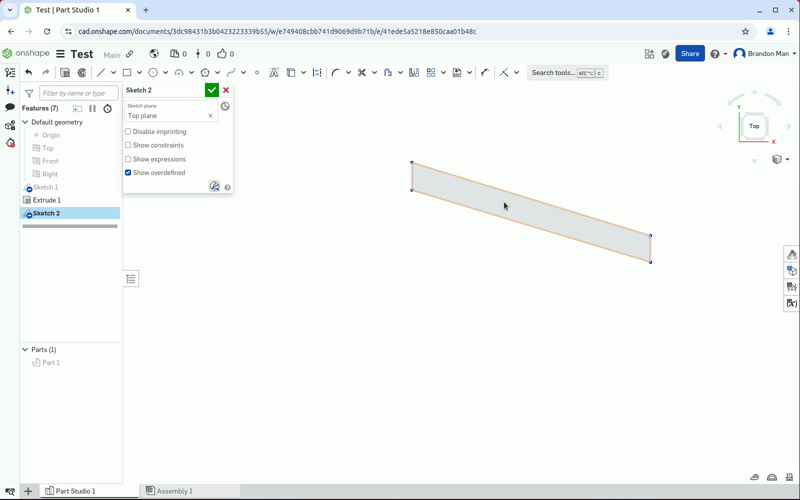
scroll(6)
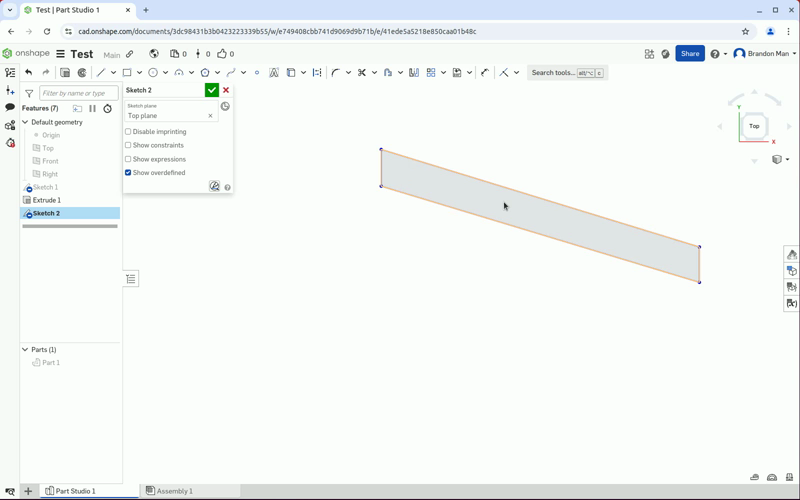
scroll(6)
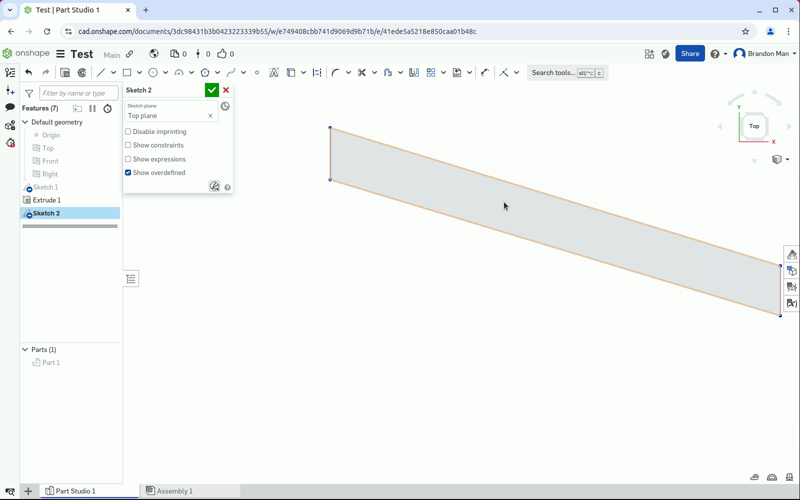
scroll(6)
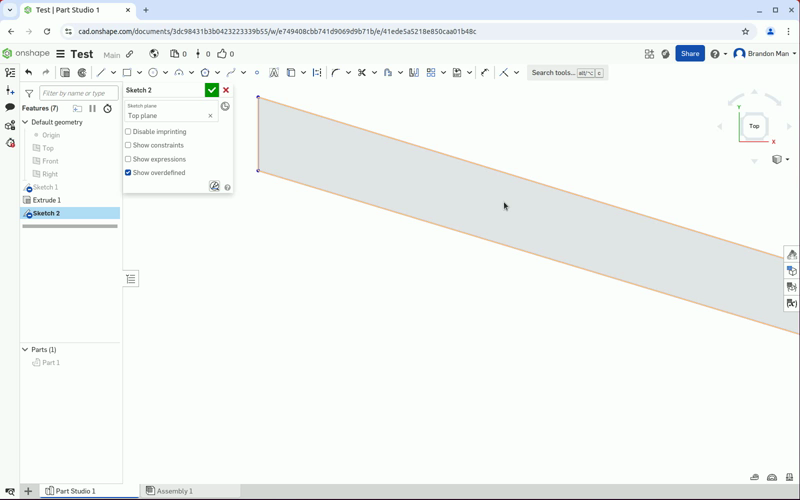
scroll(6)
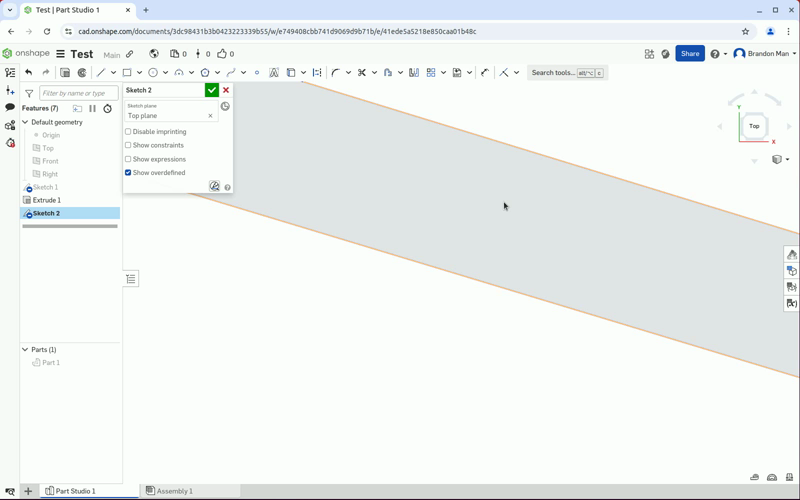
click(504, 201)
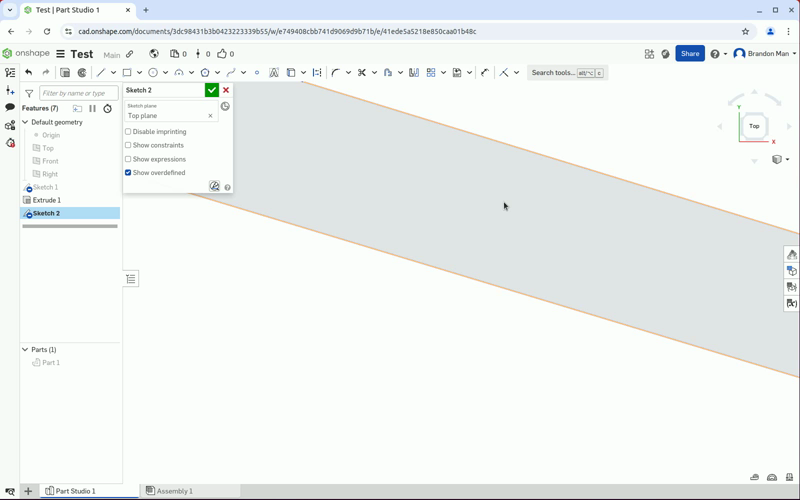
scroll(-6)
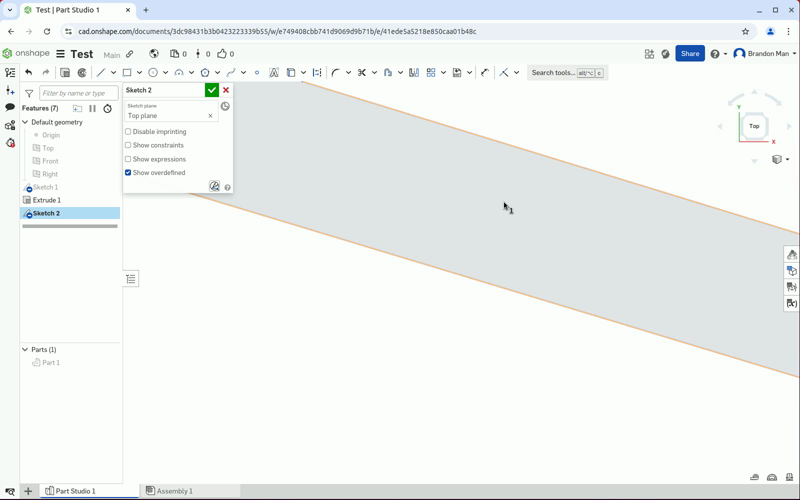
scroll(-6)
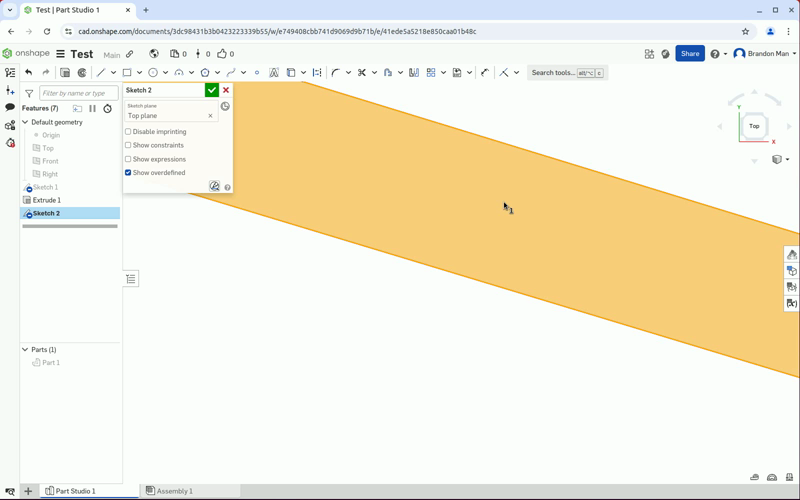
scroll(-6)
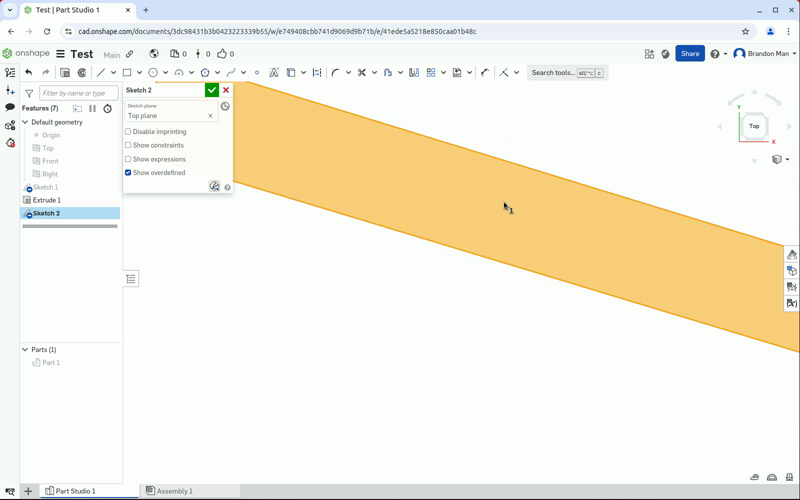
scroll(-6)
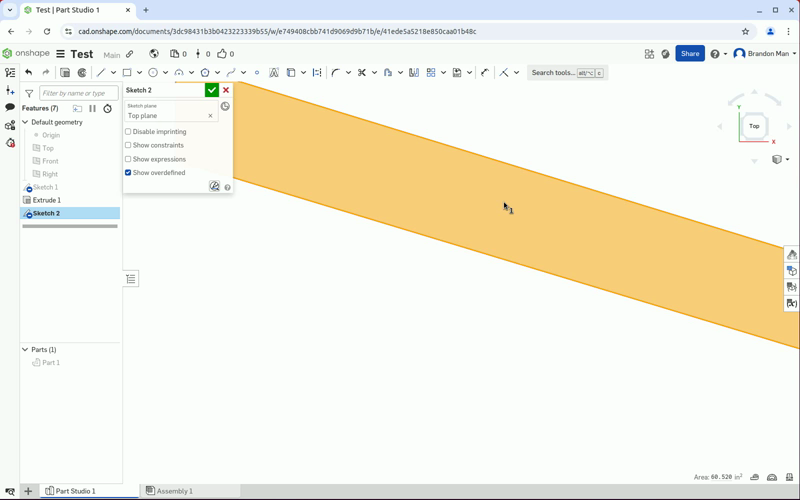
scroll(-6)
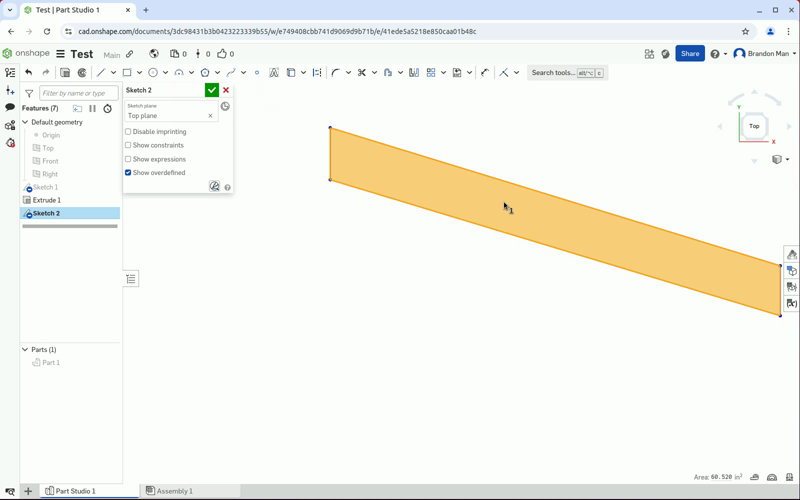
scroll(-6)
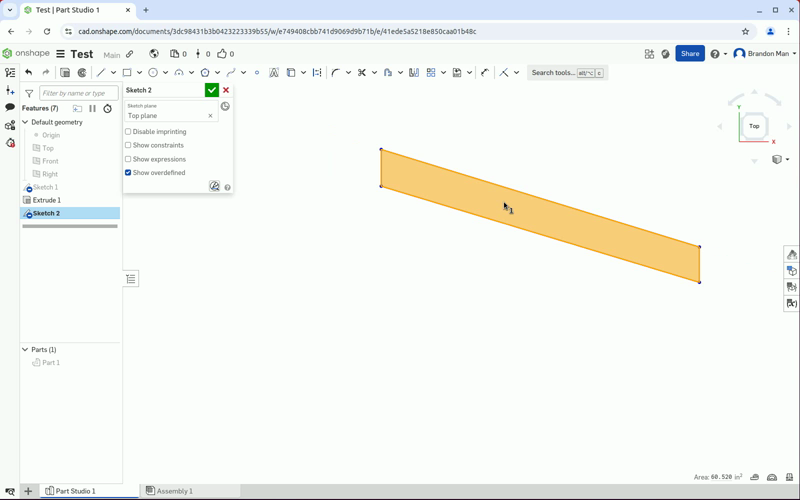
scroll(-6)
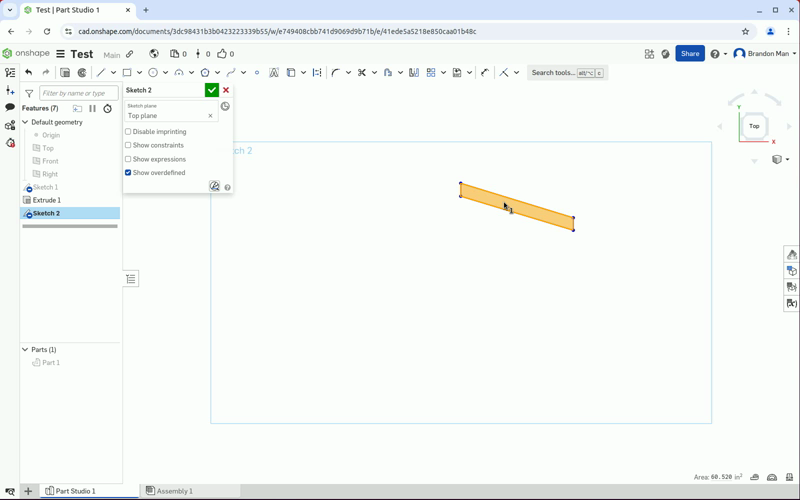
mouse_move(73, 352)
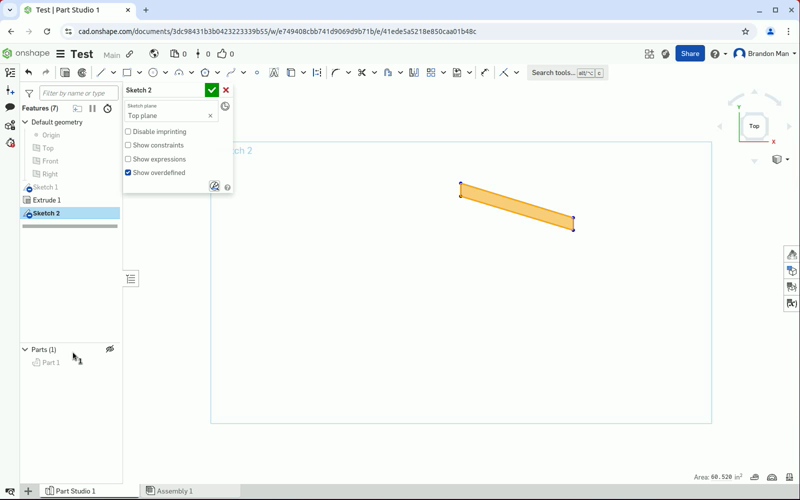
key(shift+y)
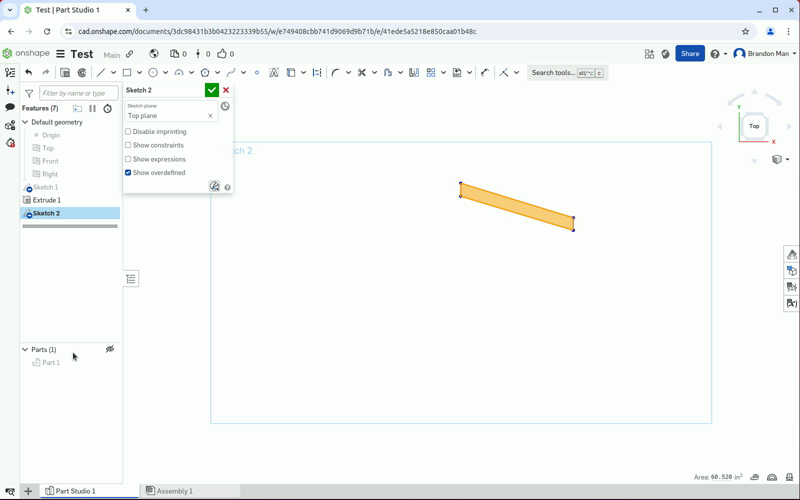
key(shift+e)
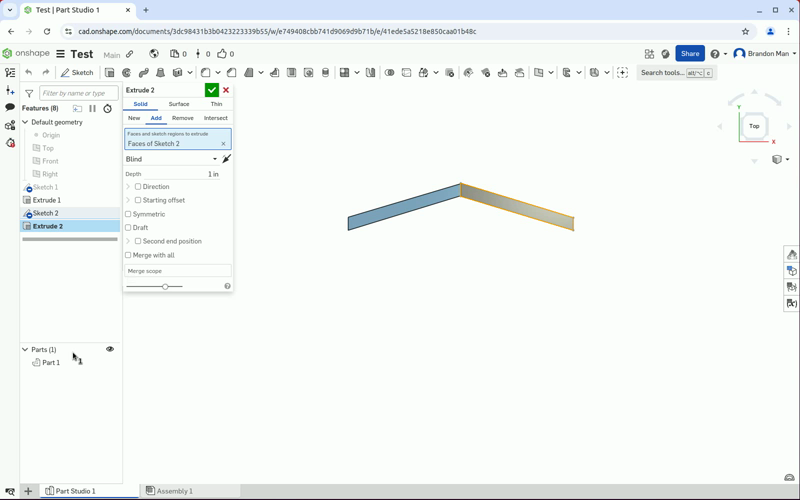
mouse_move(143, 106)
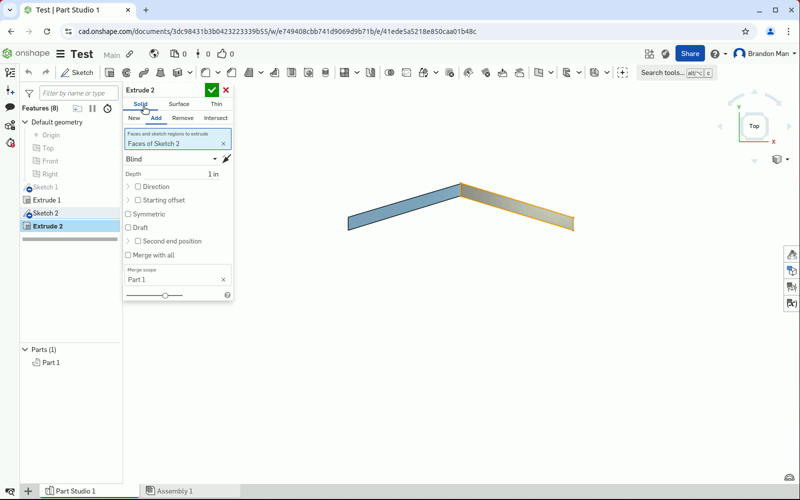
click(143, 106)
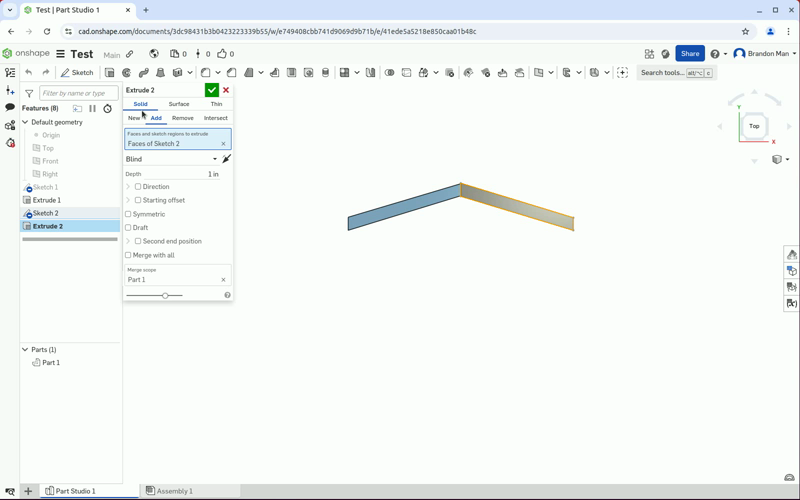
mouse_move(137, 120)
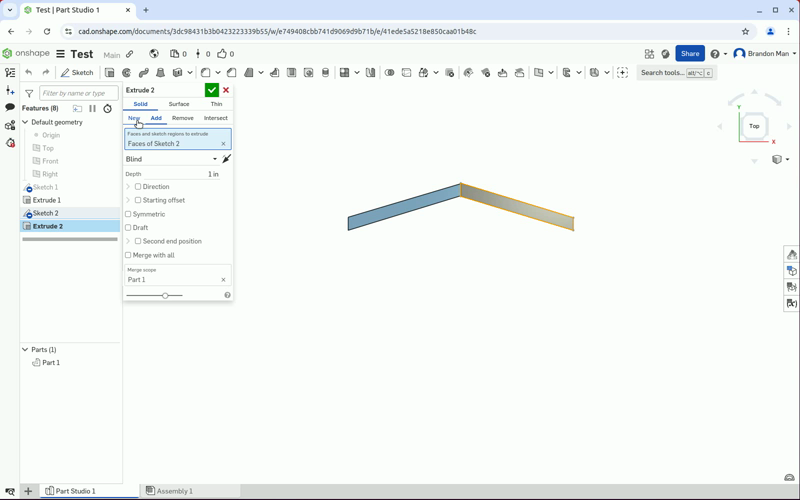
click(137, 120)
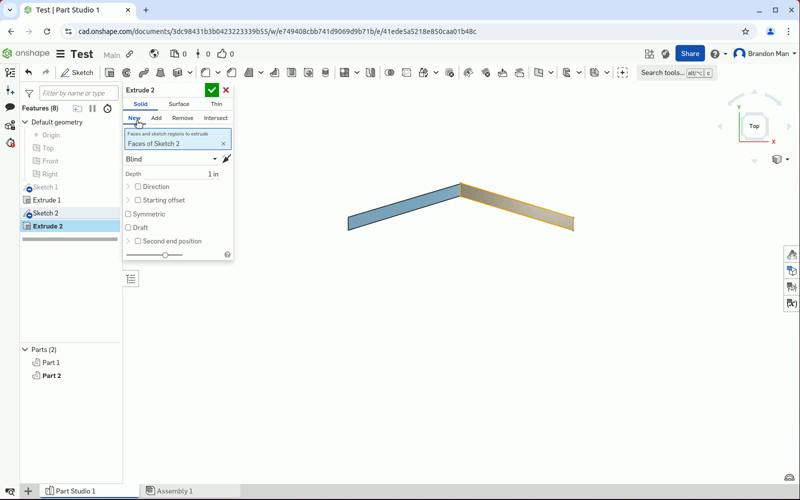
key(tab, 4)
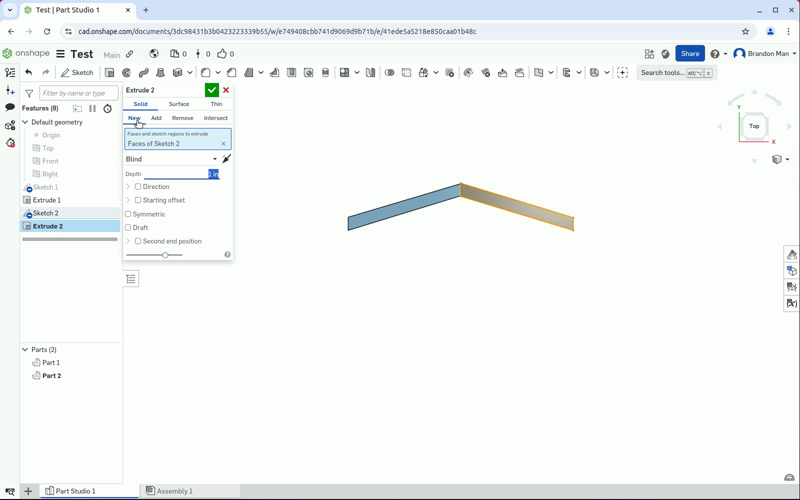
text(12.036)
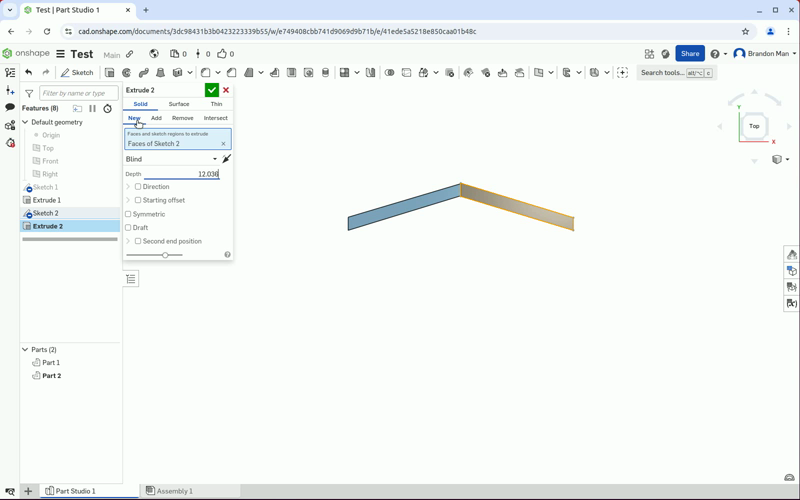
key(enter)
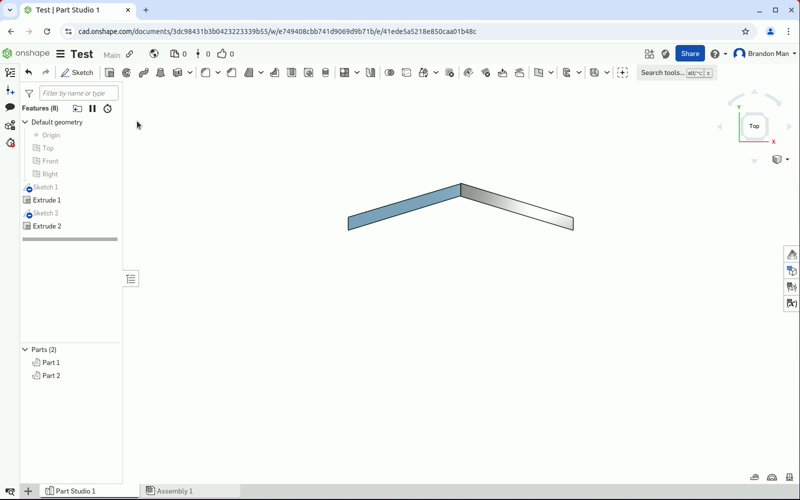
key(shift+h)
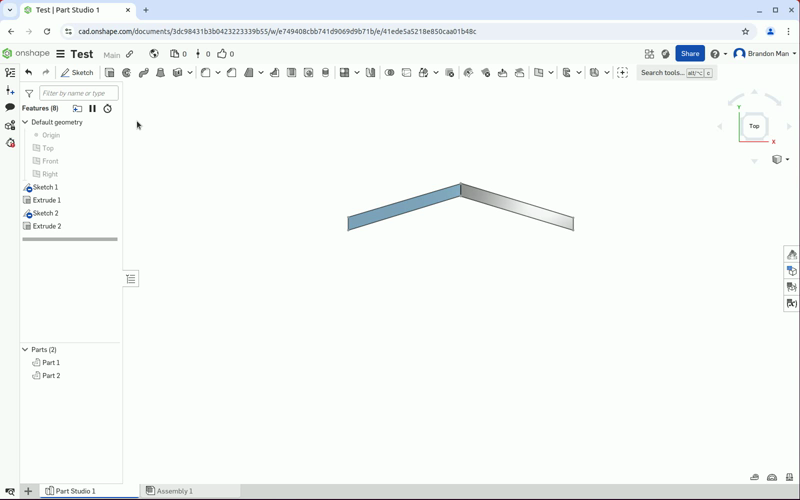
key(shift+h)
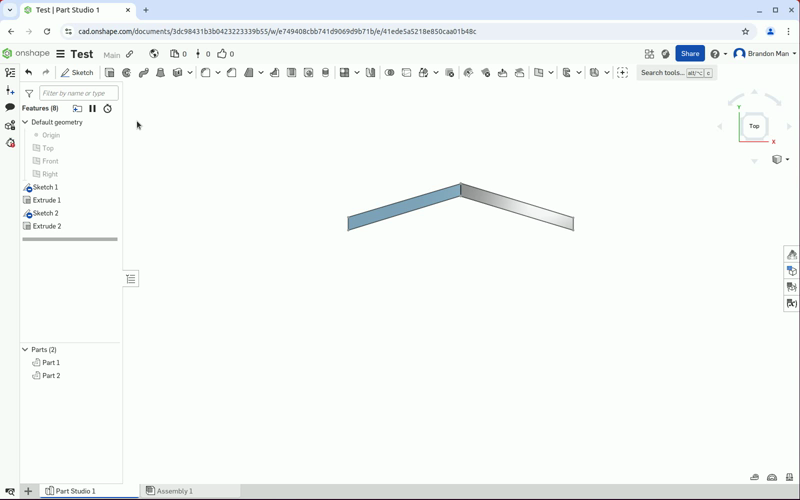
key(shift+7)
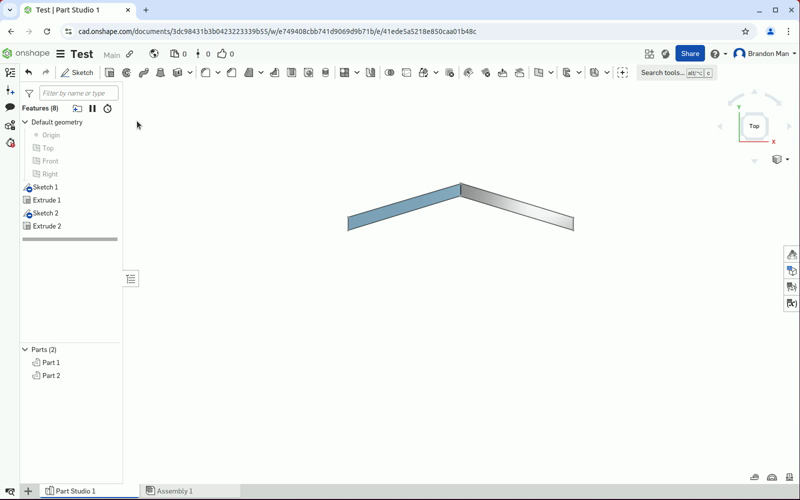
key(up, 3)
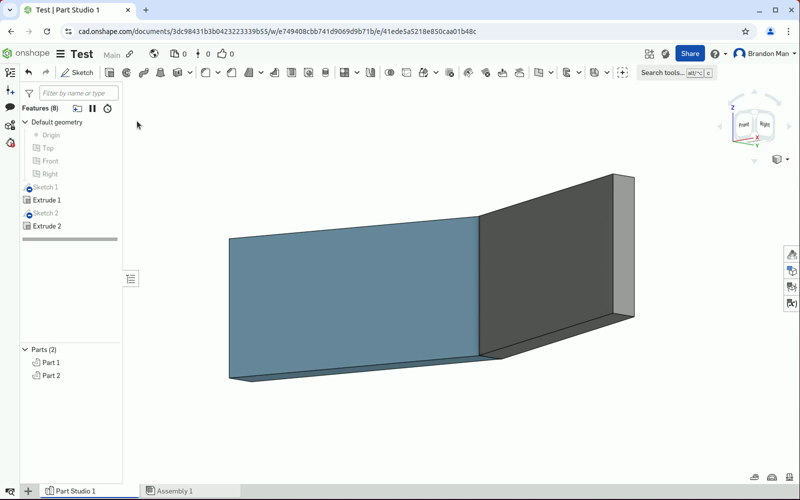
key(left, 3)
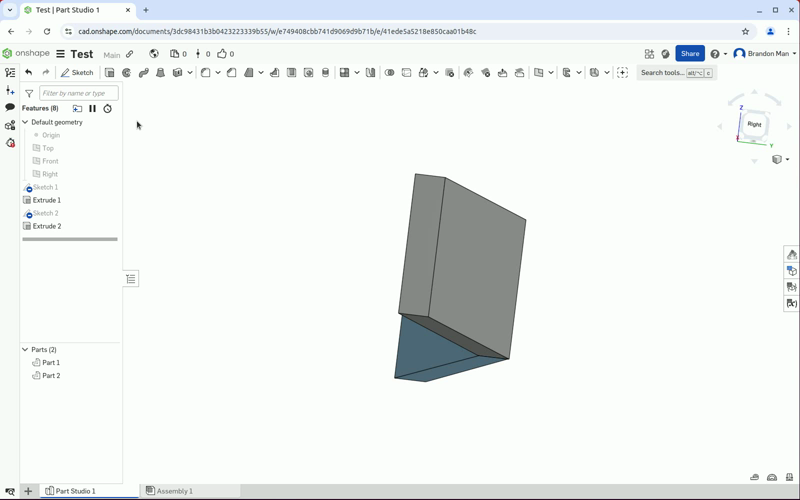
key(right, 3)
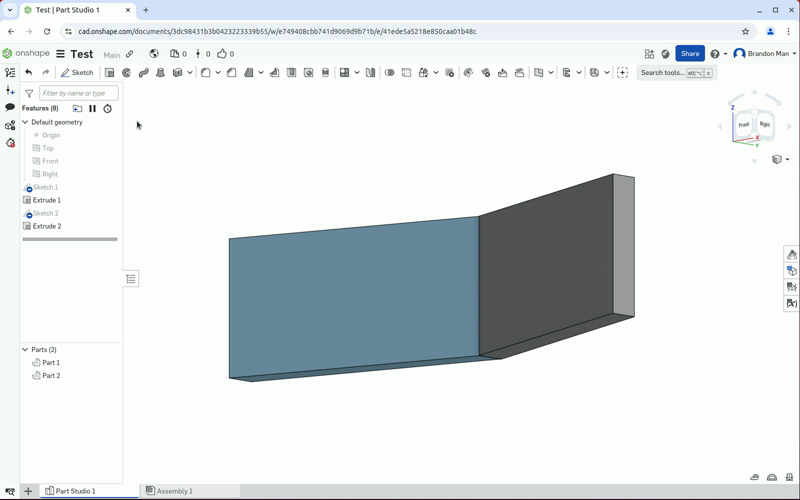
key(down, 3)
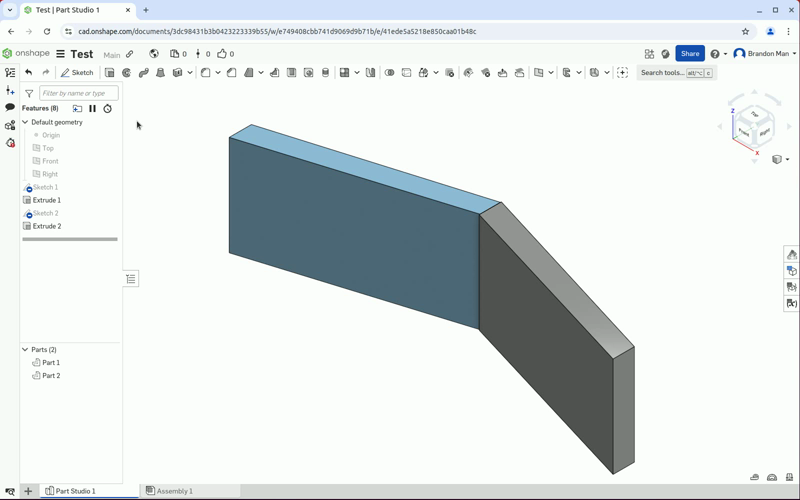
mouse_move(73, 189)
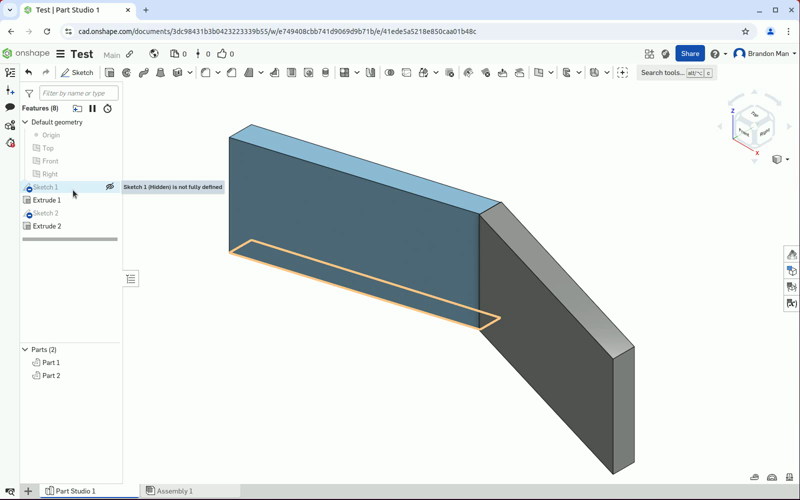
click(73, 189)